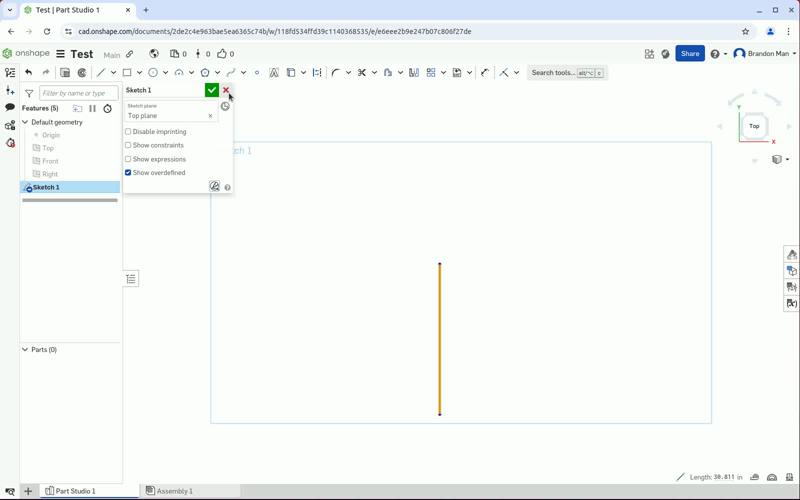
key(shift+h)
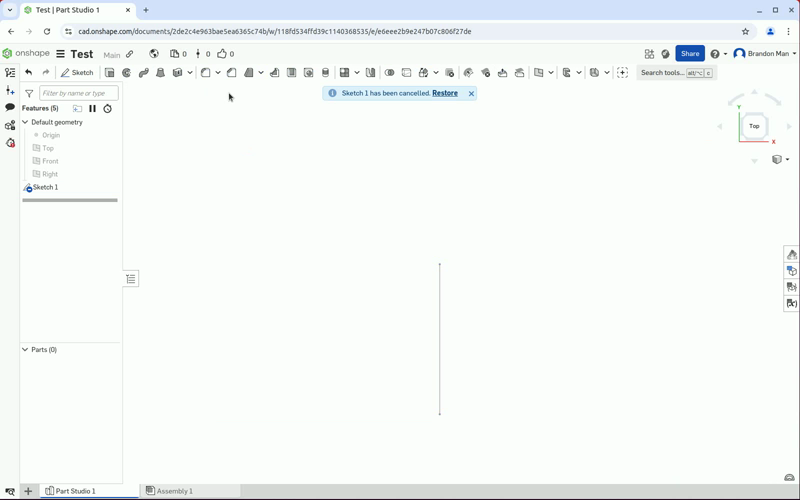
key(shift+s)
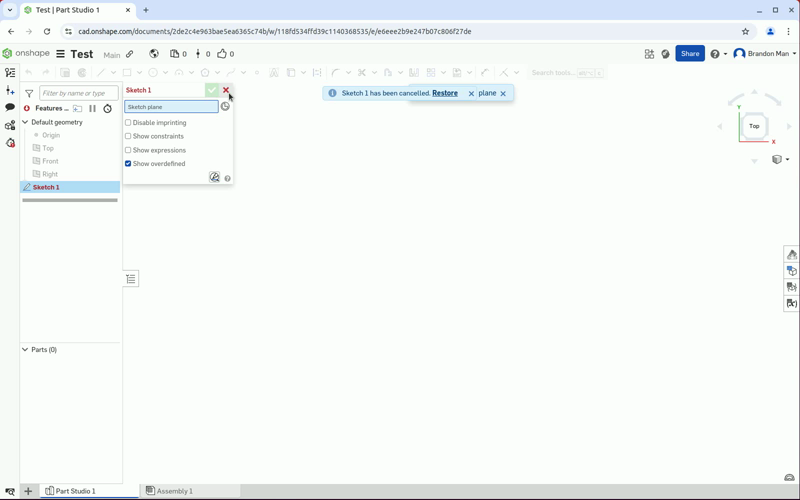
mouse_move(73, 150)
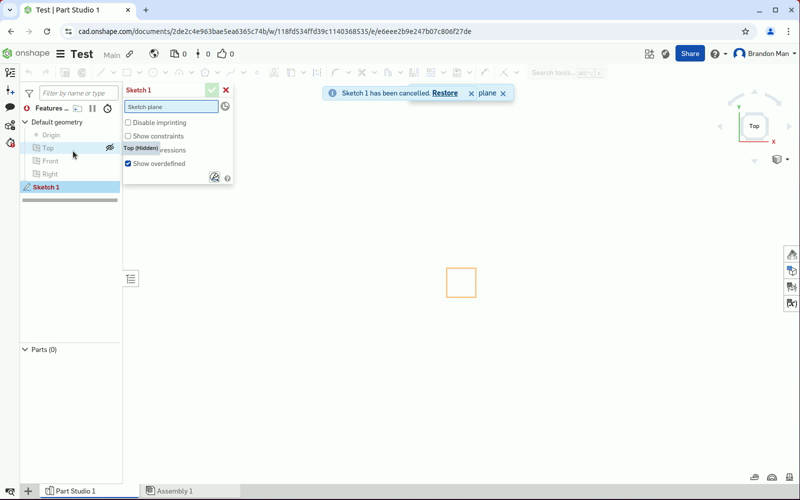
click(73, 150)
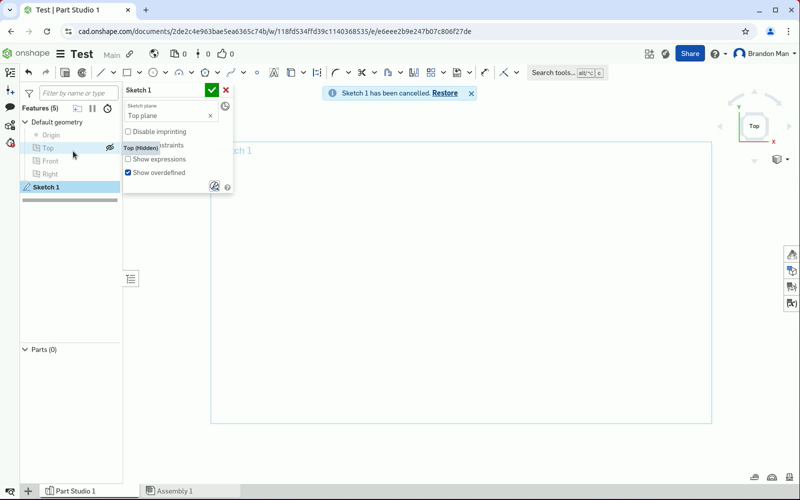
mouse_move(73, 352)
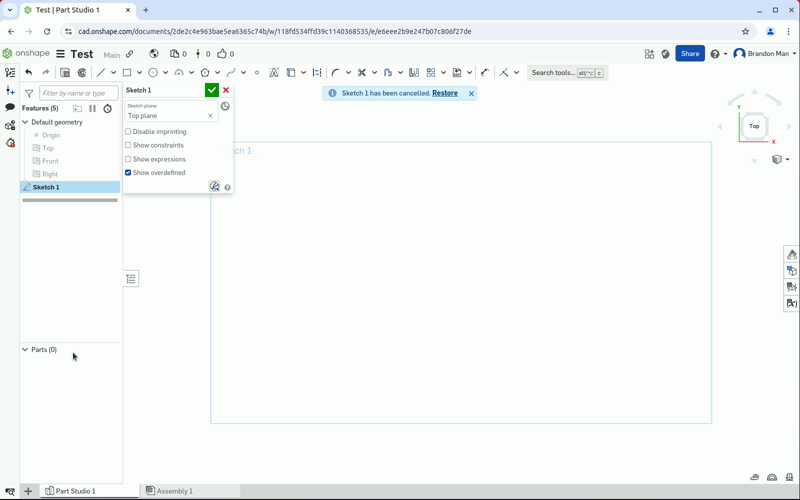
key(y)
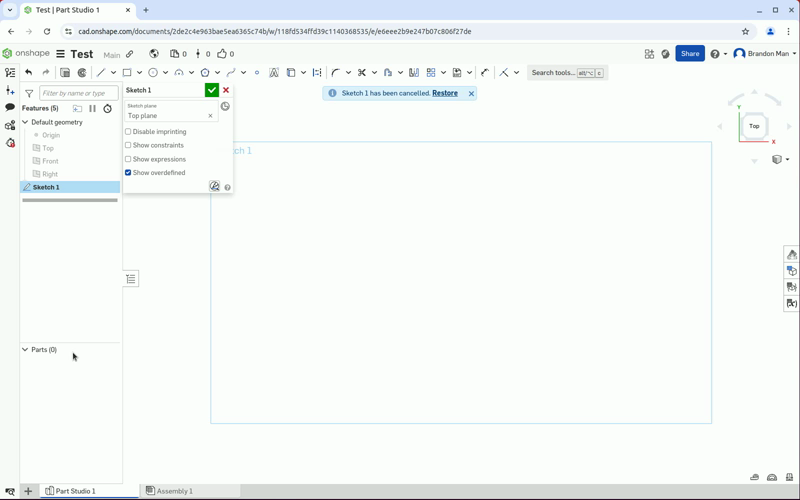
key(c)
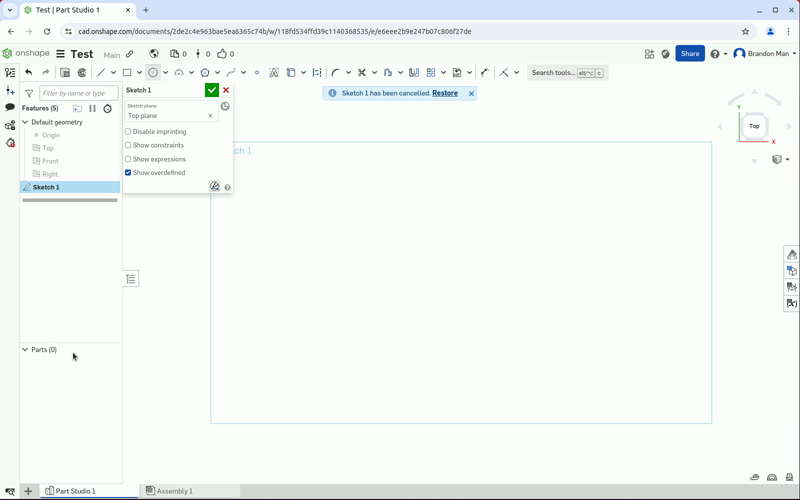
key_down(shift)
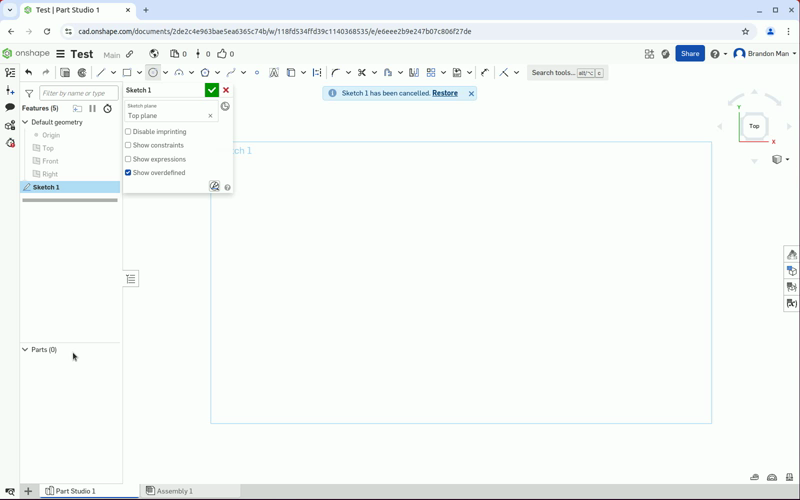
mouse_move(461, 282)
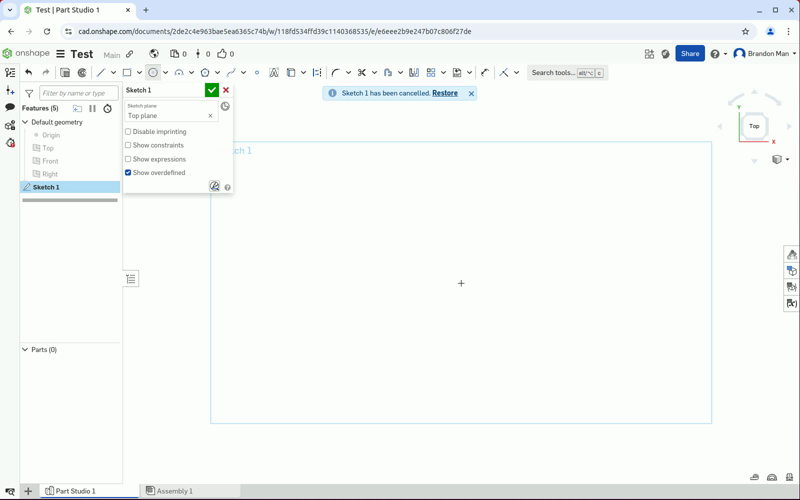
click(461, 282)
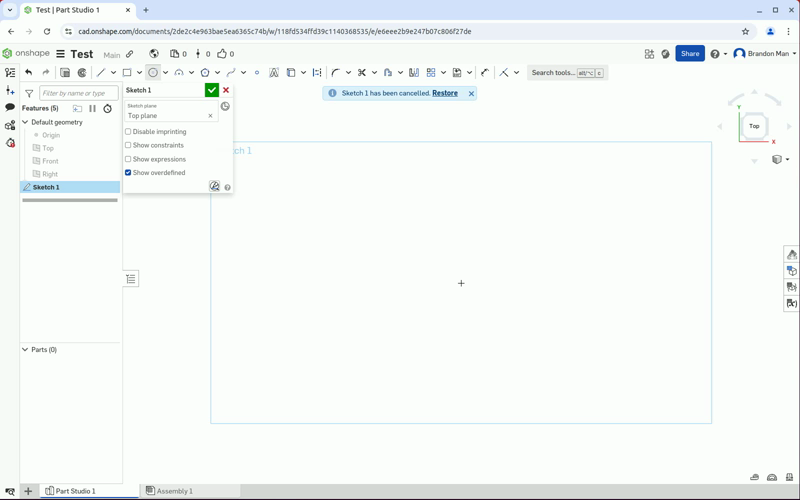
key_up(shift)
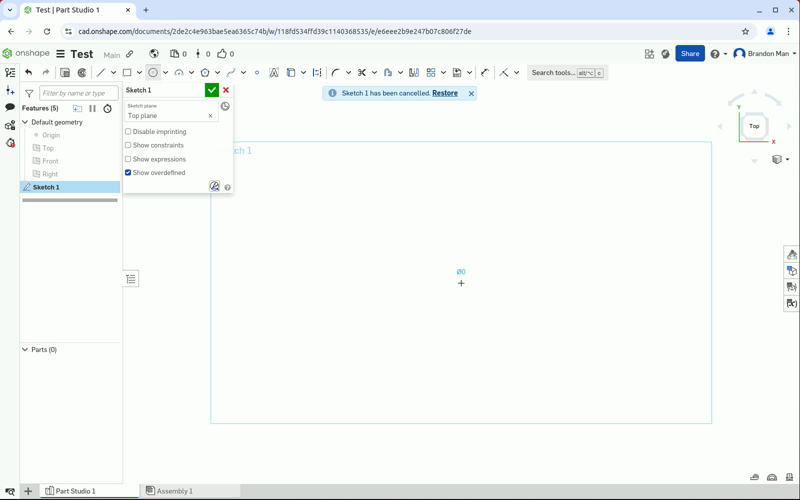
mouse_move(574, 282)
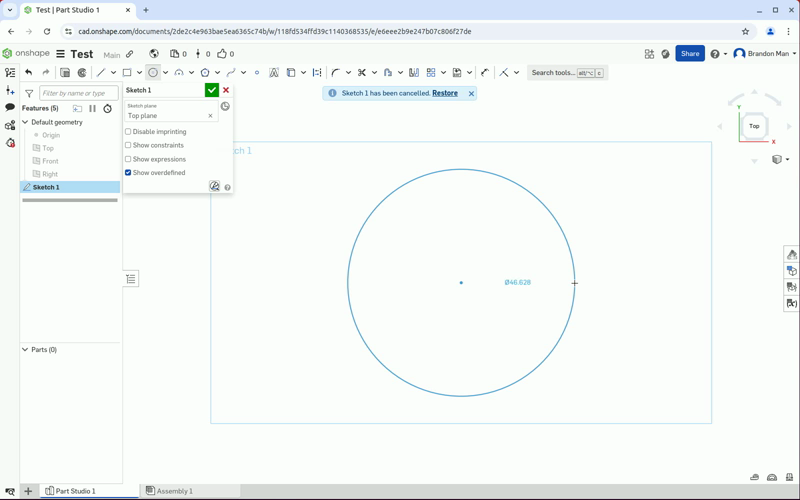
click(574, 282)
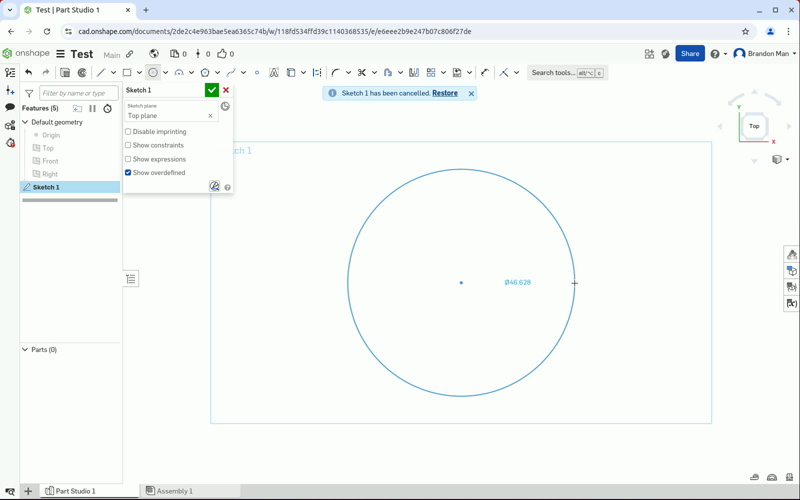
key(esc)
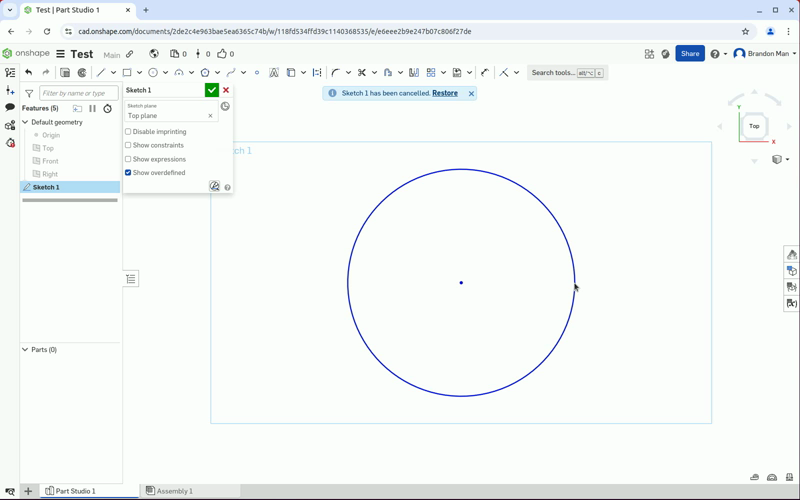
key(c)
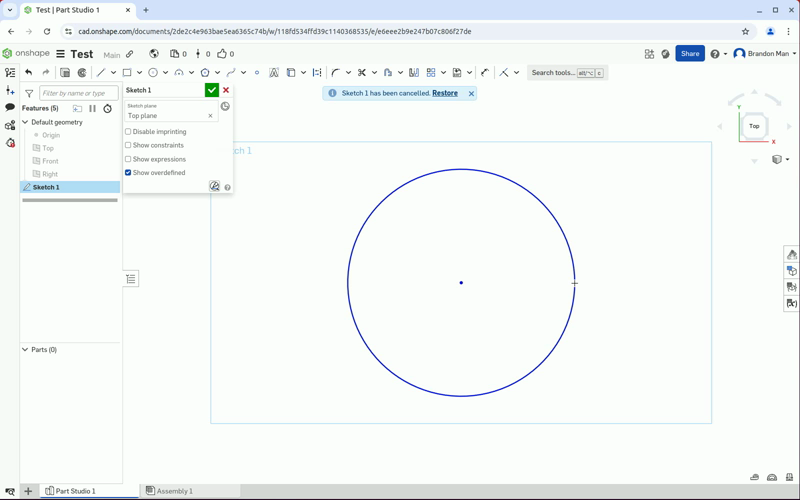
key_down(shift)
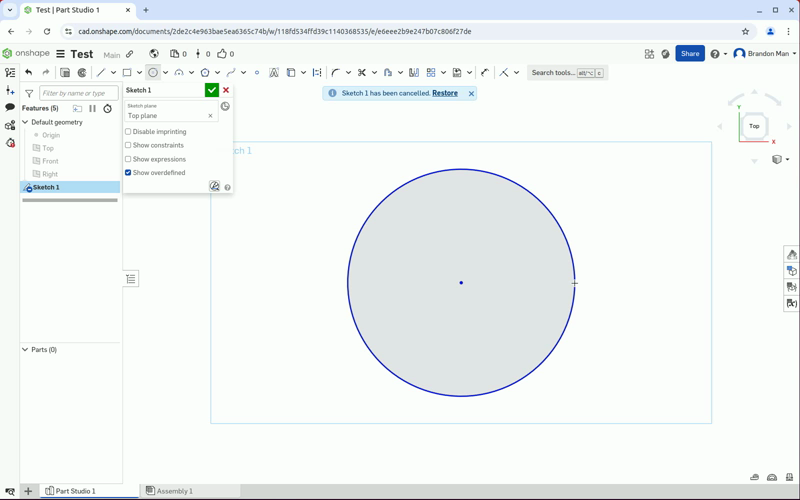
mouse_move(461, 282)
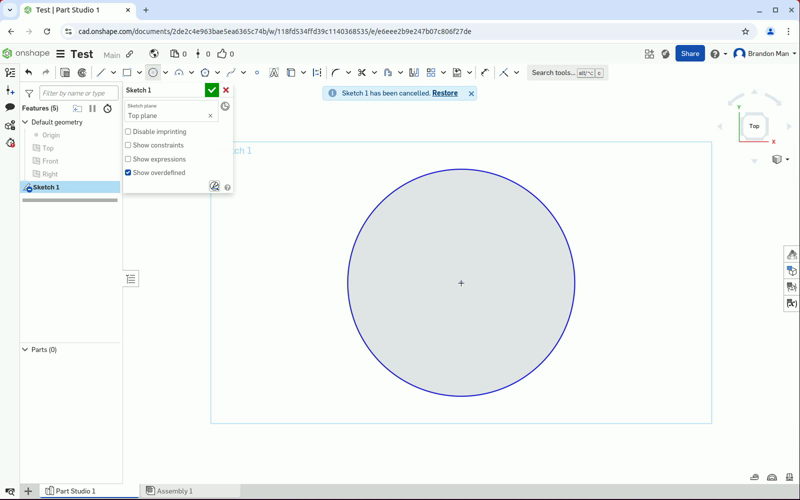
click(461, 282)
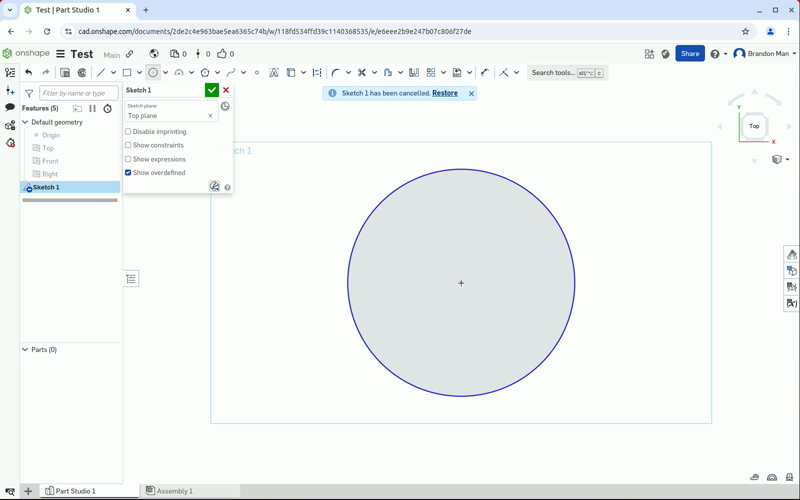
key_up(shift)
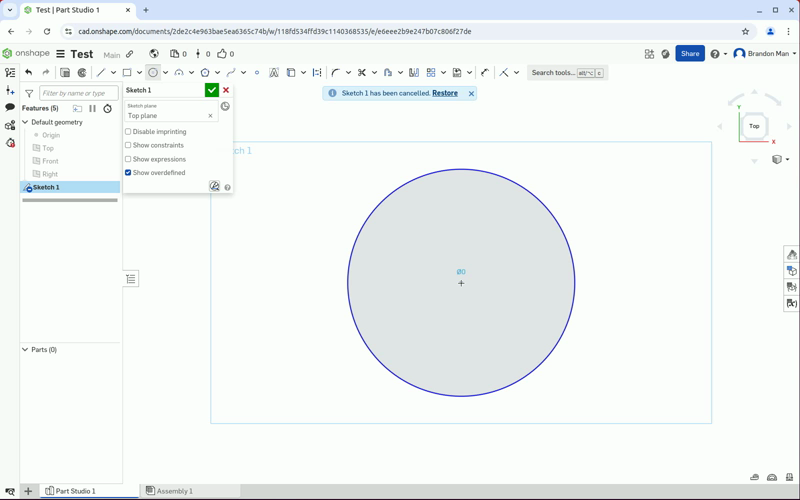
mouse_move(562, 282)
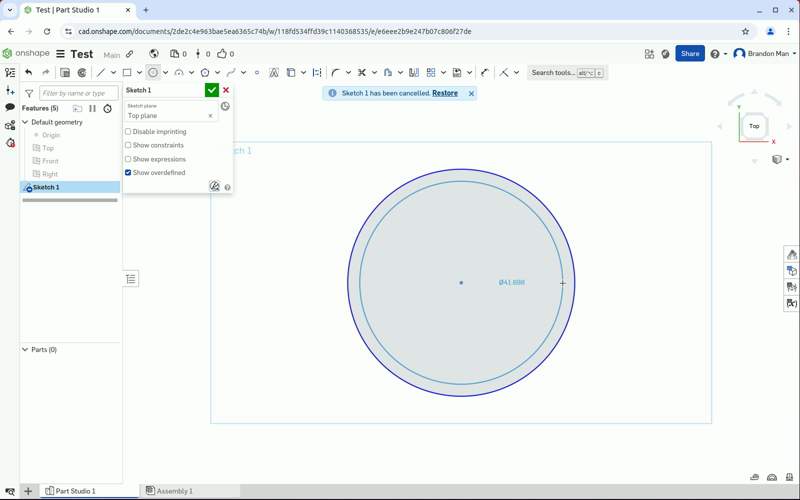
click(562, 282)
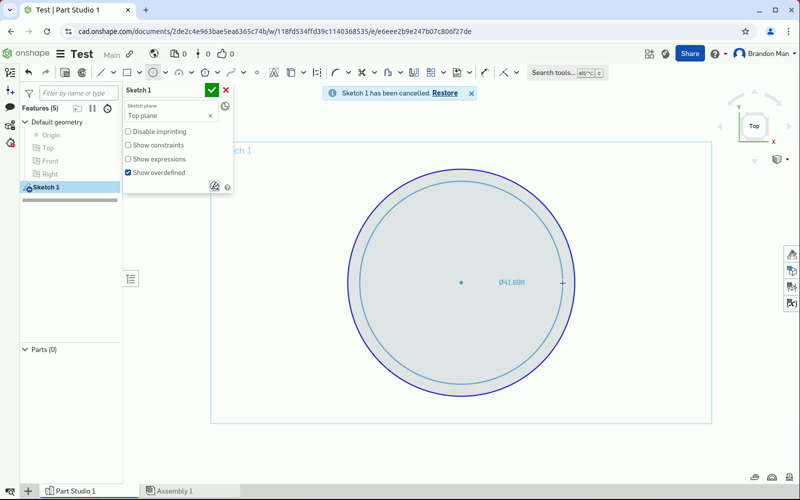
key(esc)
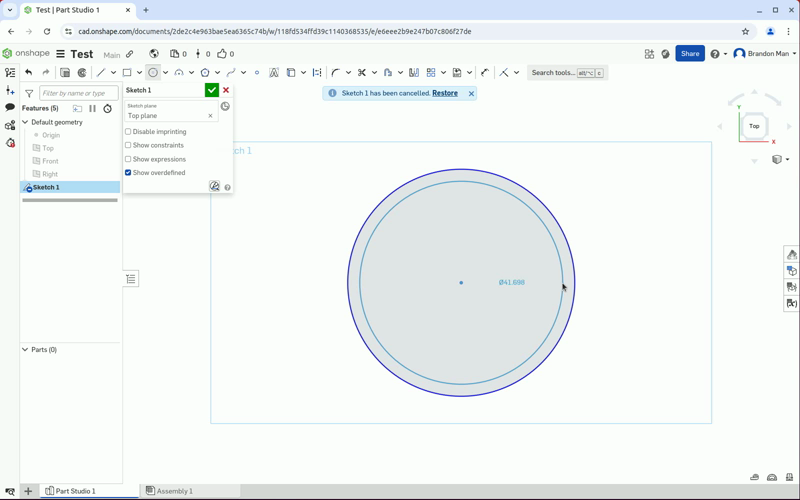
mouse_move(568, 287)
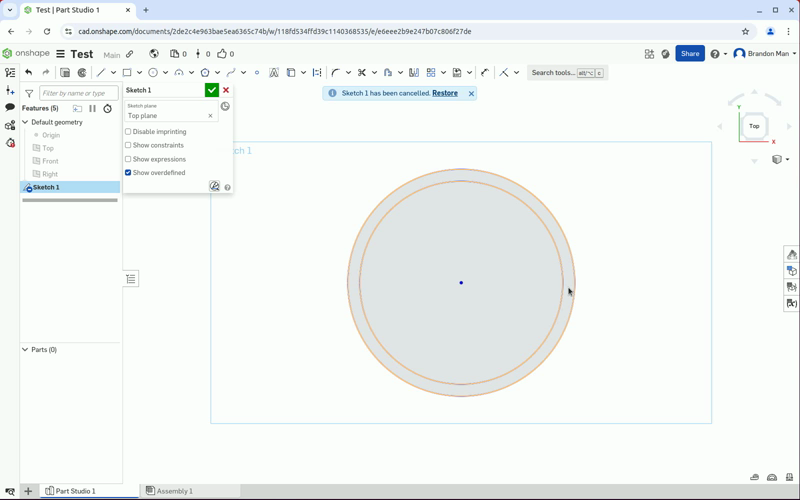
click(568, 287)
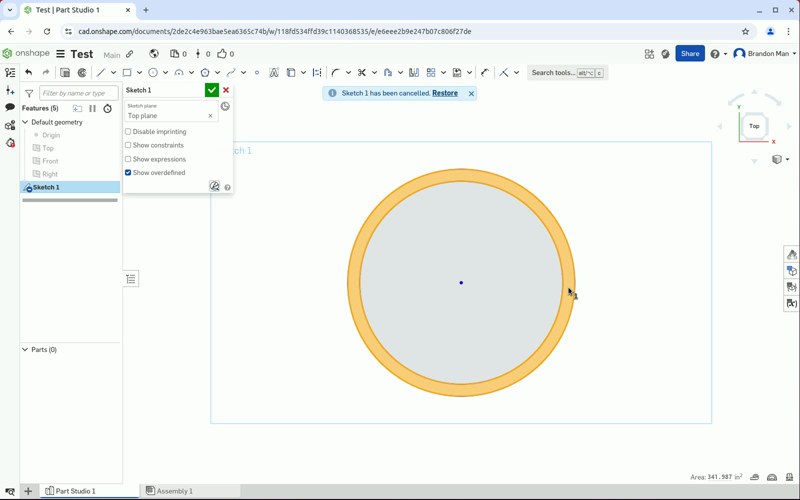
mouse_move(73, 352)
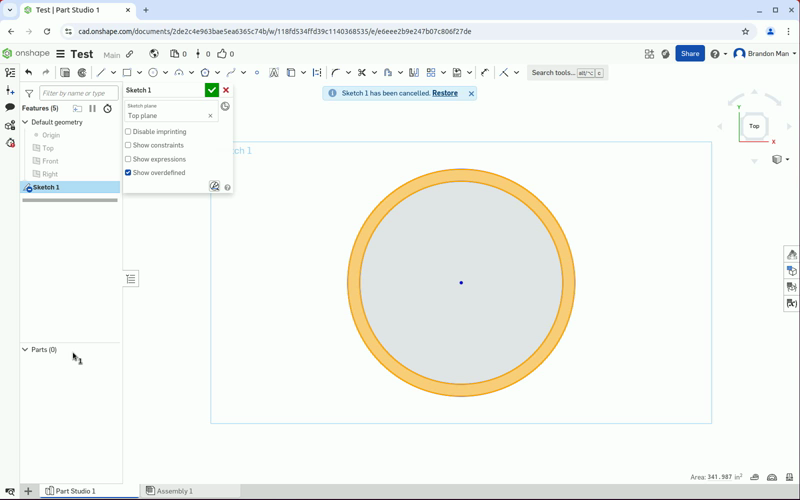
key(shift+y)
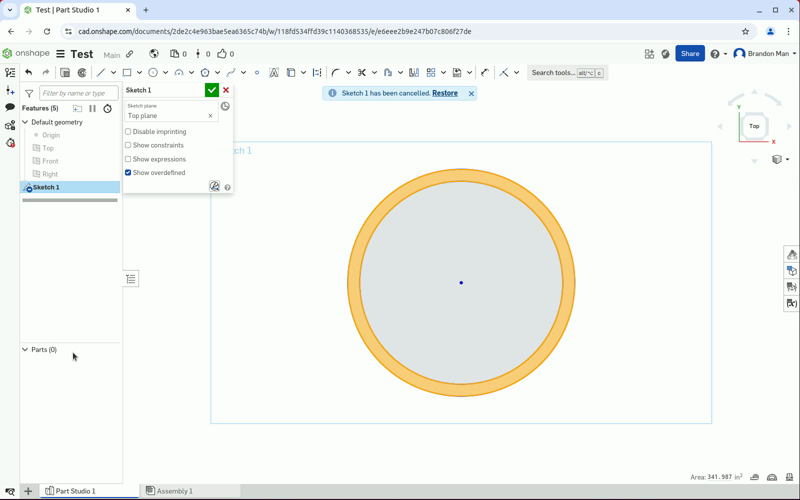
key(shift+e)
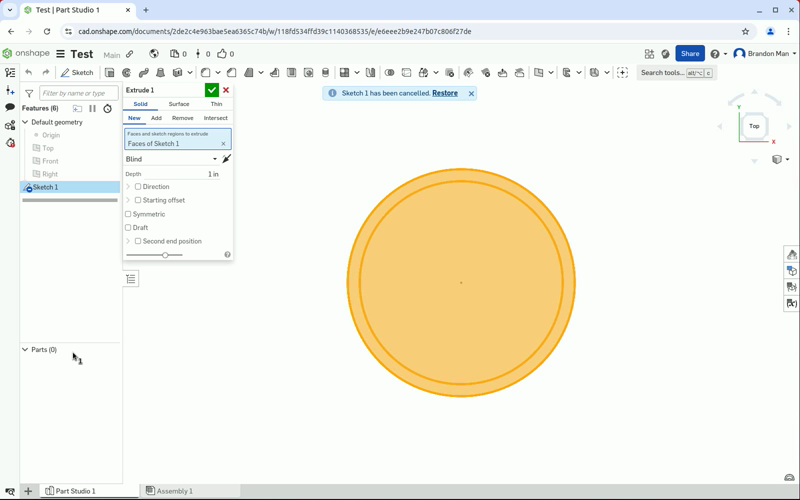
mouse_move(143, 106)
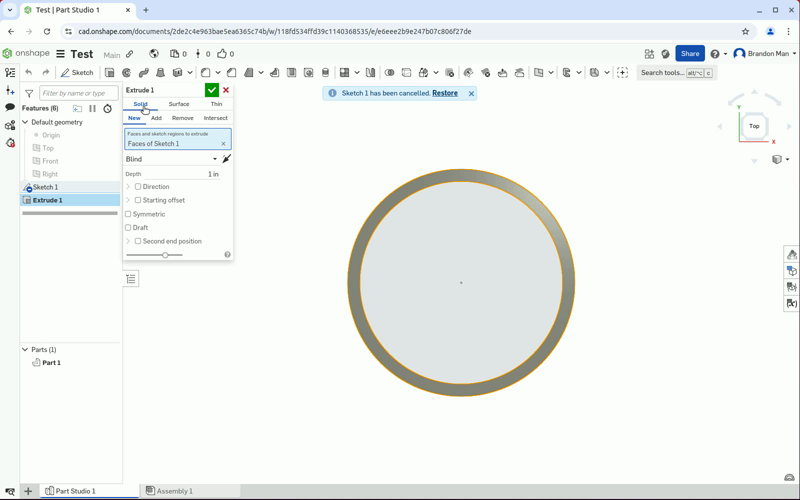
click(143, 106)
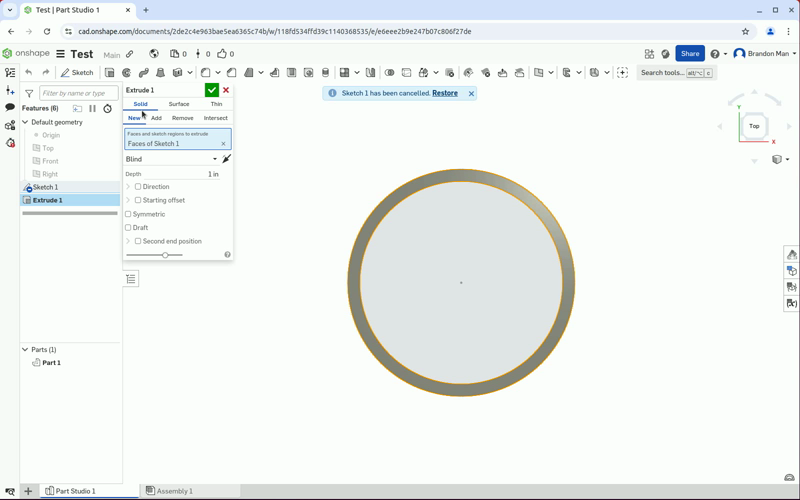
mouse_move(137, 120)
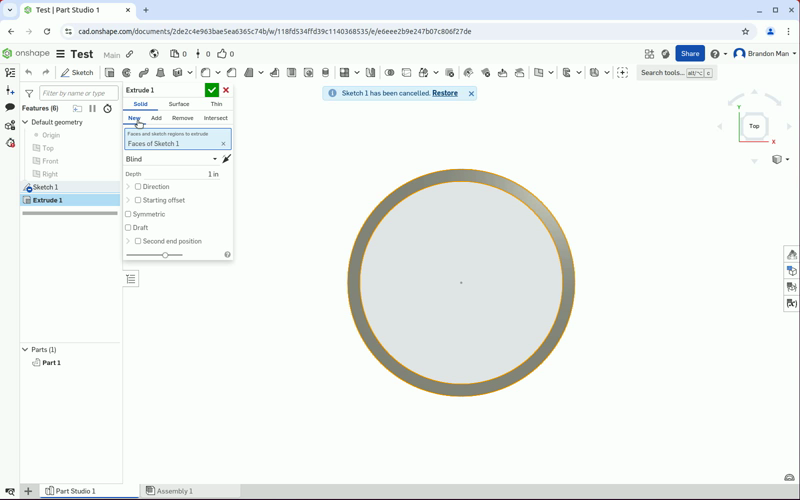
click(137, 120)
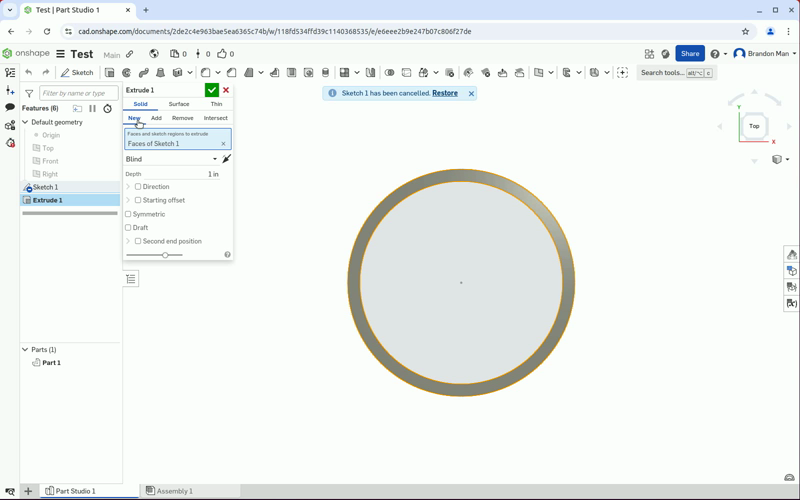
key(tab, 4)
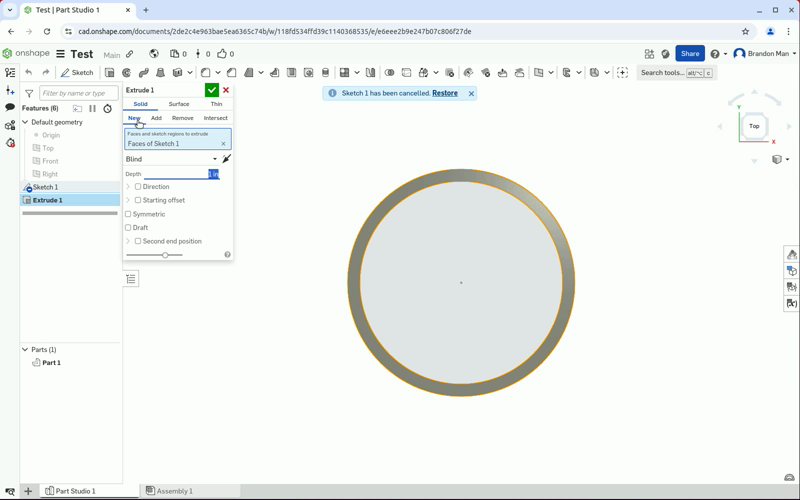
text(20.702)
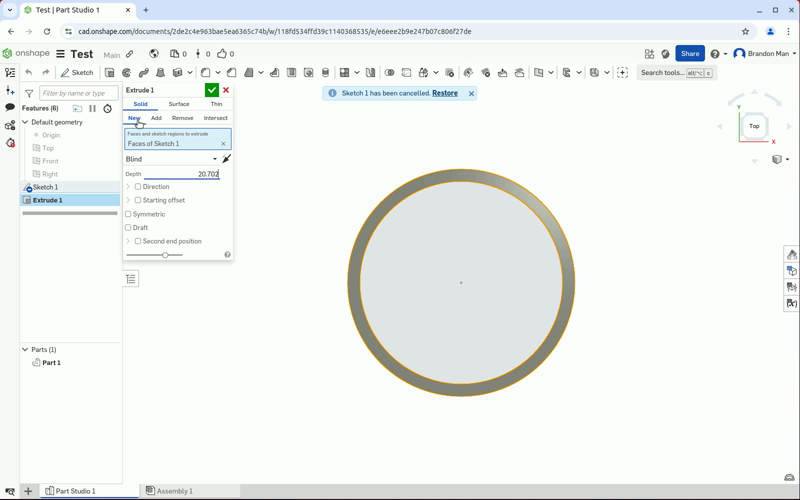
key(tab, 3)
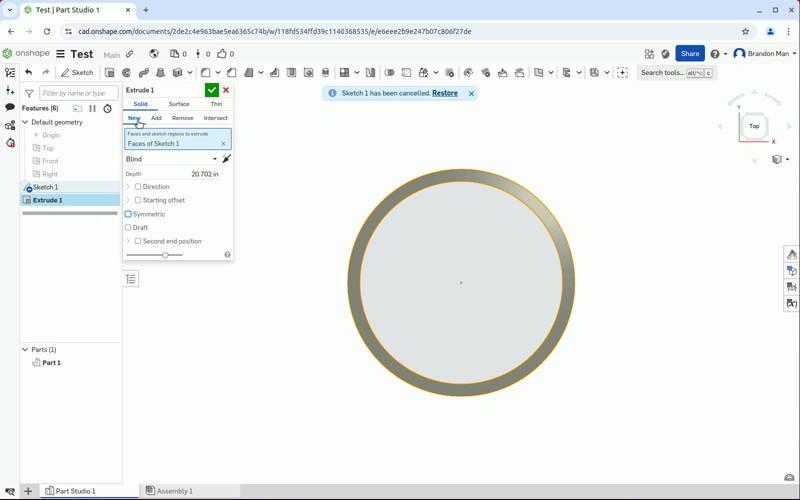
key(space)
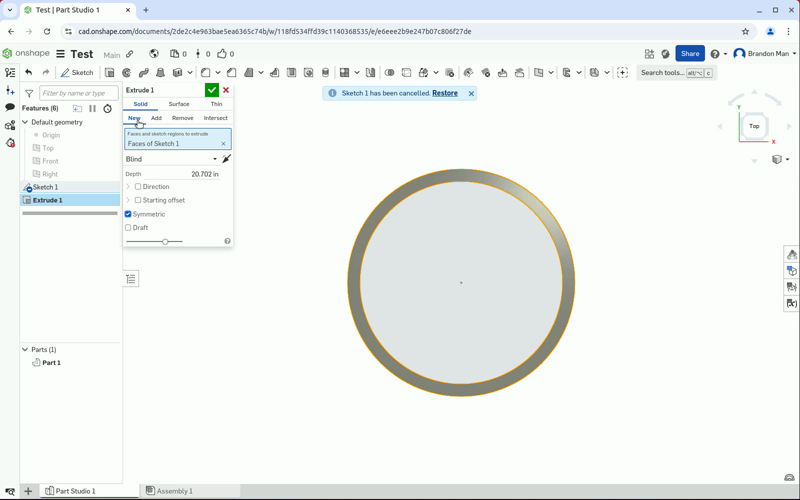
key(enter)
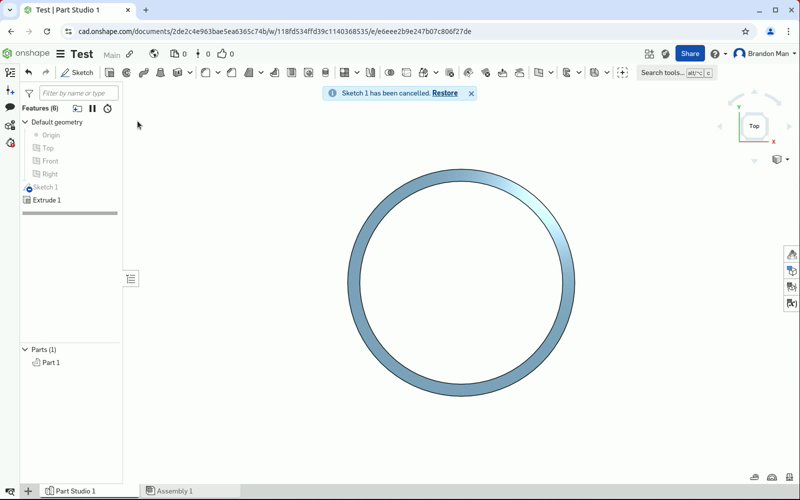
key(shift+h)
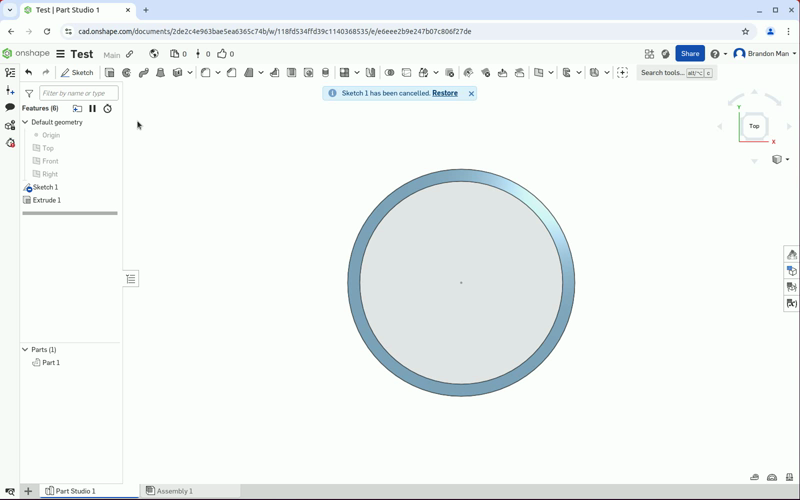
key(shift+h)
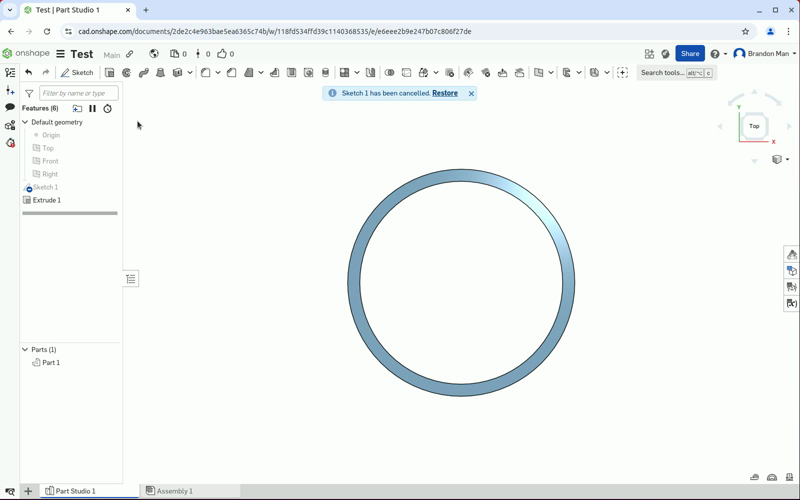
mouse_move(73, 189)
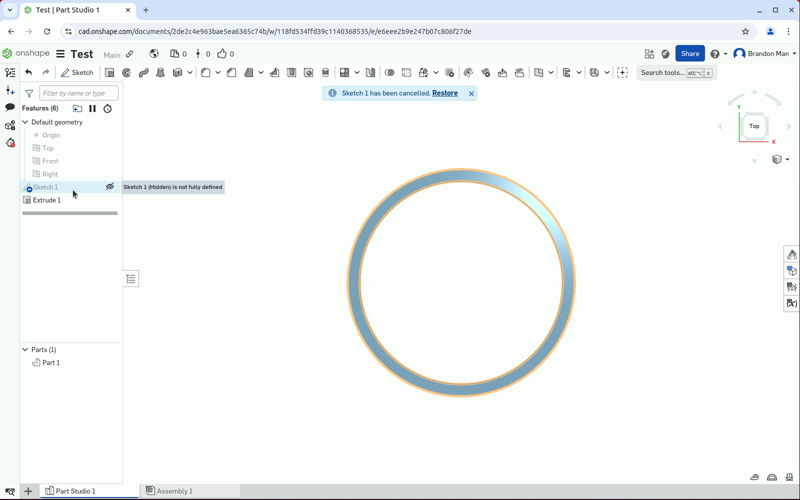
click(73, 189)
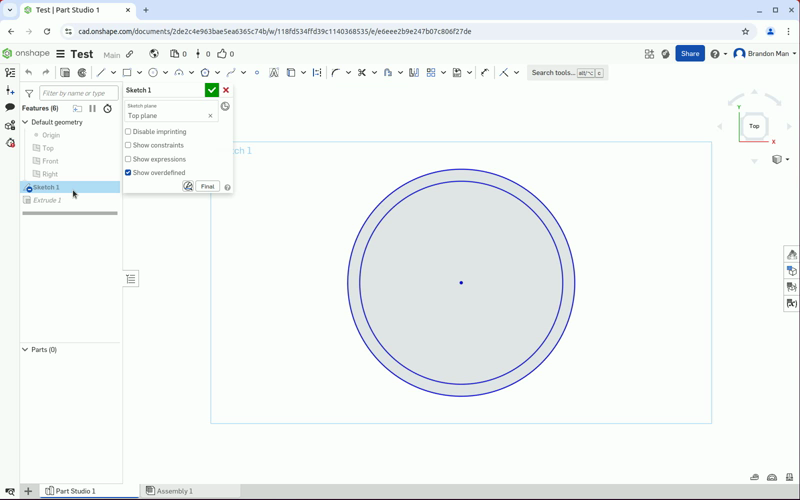
mouse_move(229, 92)
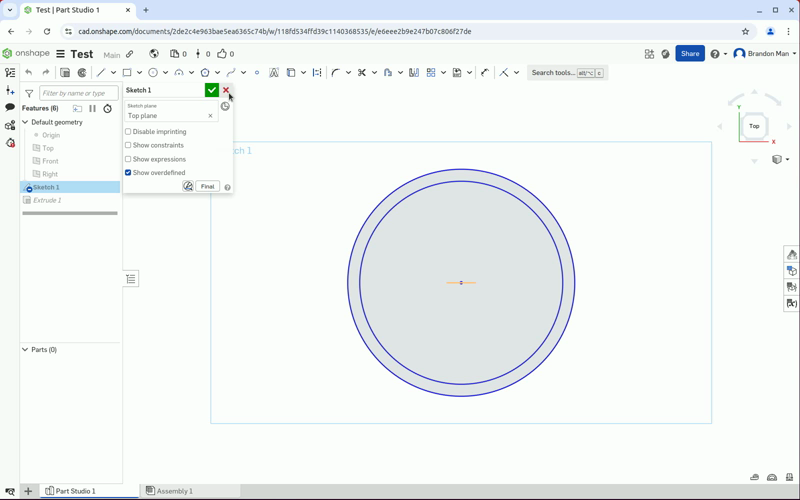
click(229, 92)
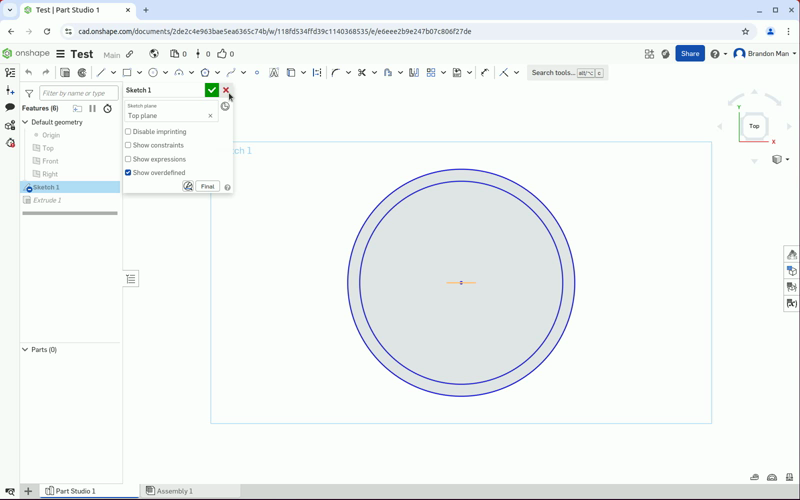
key(shift+s)
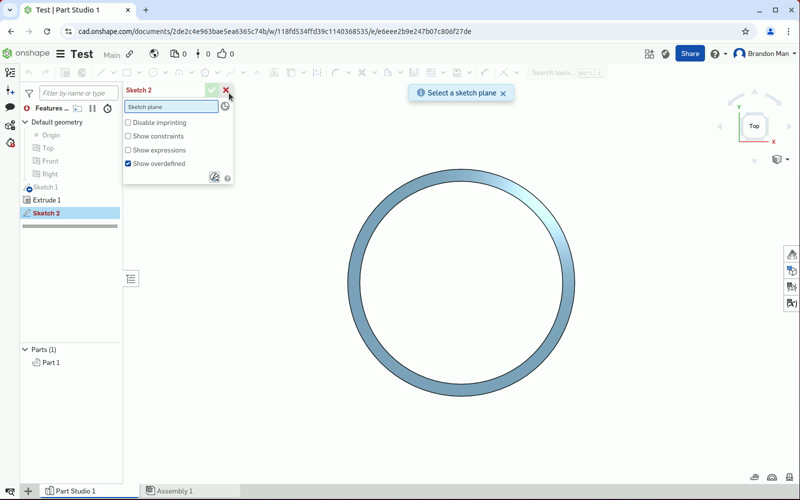
mouse_move(73, 150)
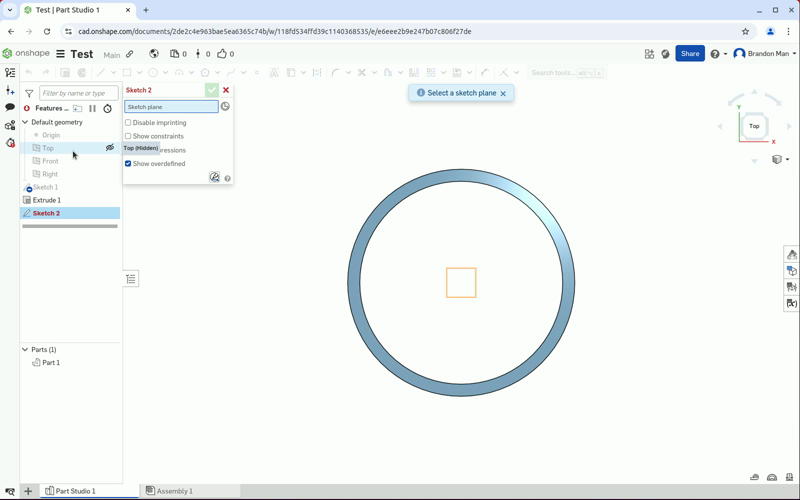
click(73, 150)
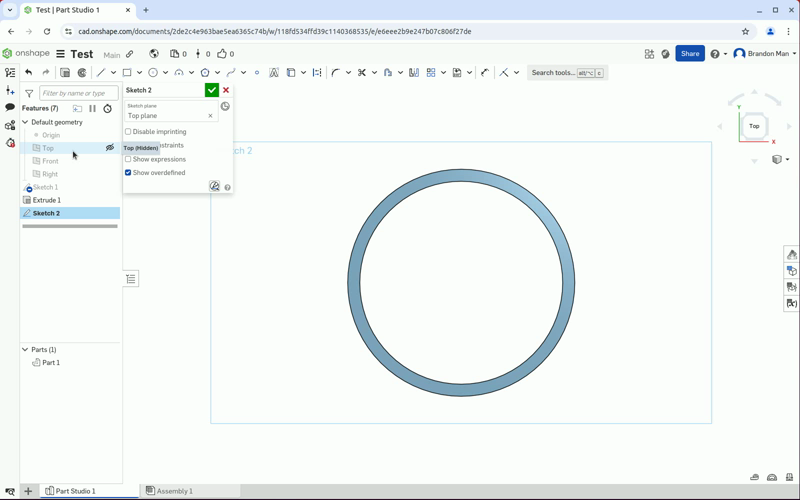
mouse_move(73, 352)
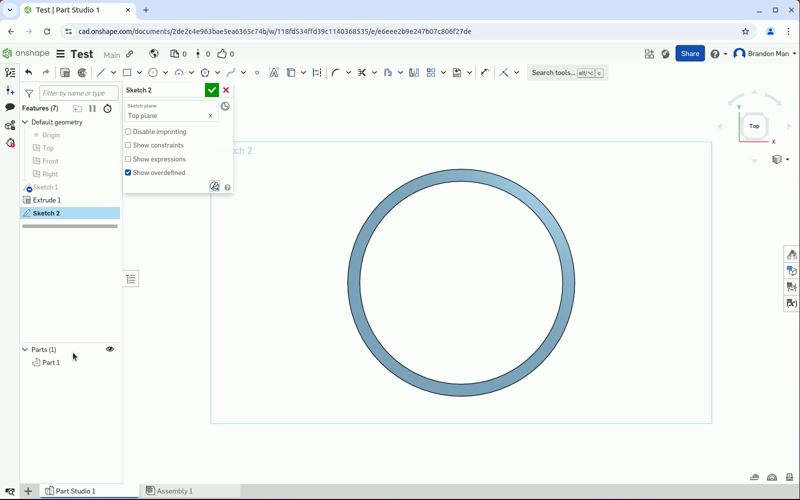
key(y)
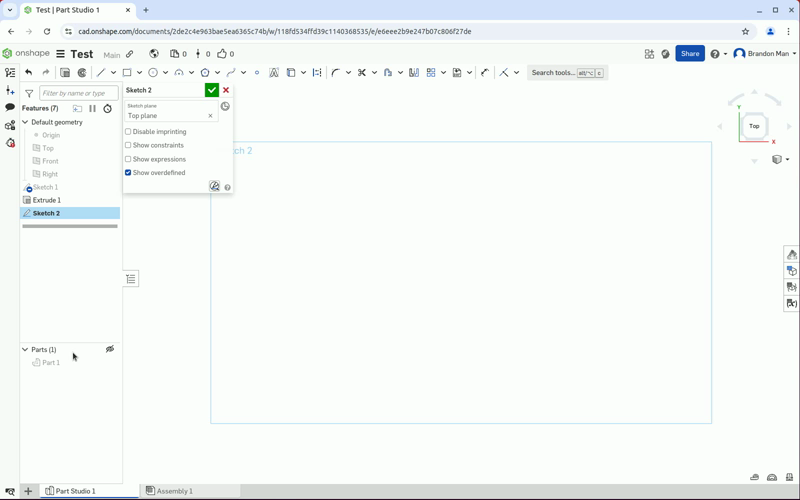
key(c)
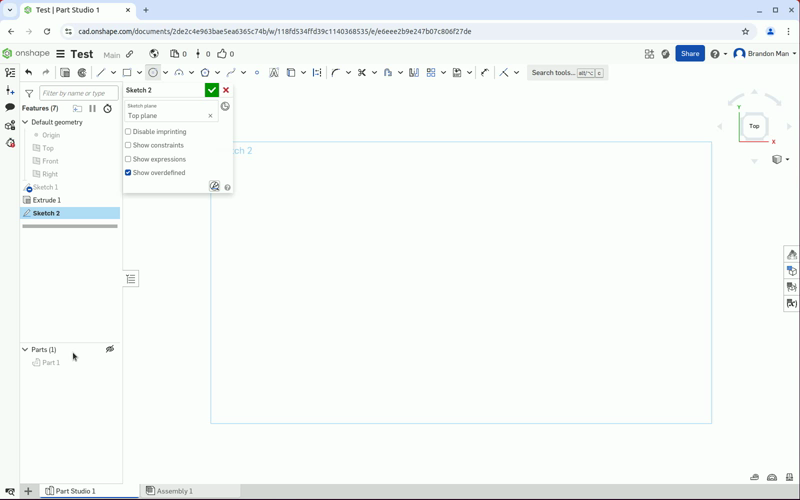
key_down(shift)
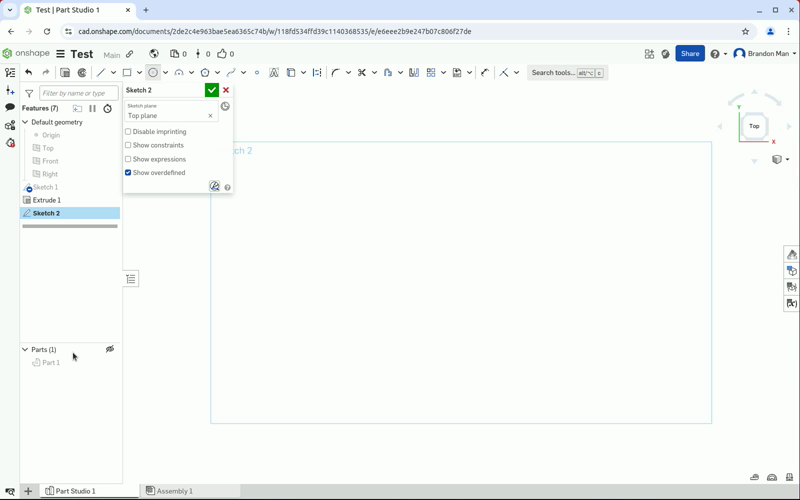
mouse_move(460, 282)
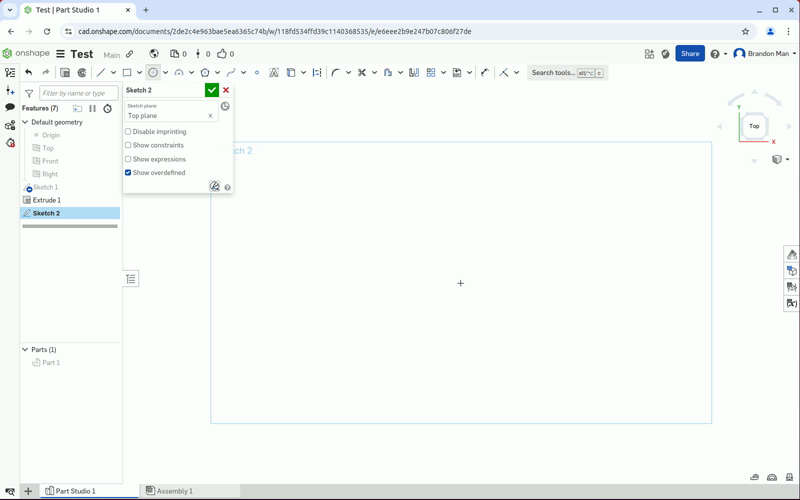
click(460, 282)
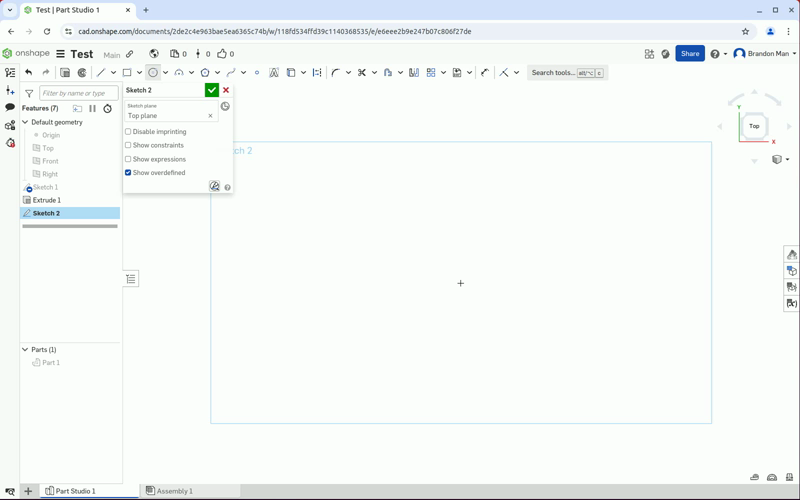
key_up(shift)
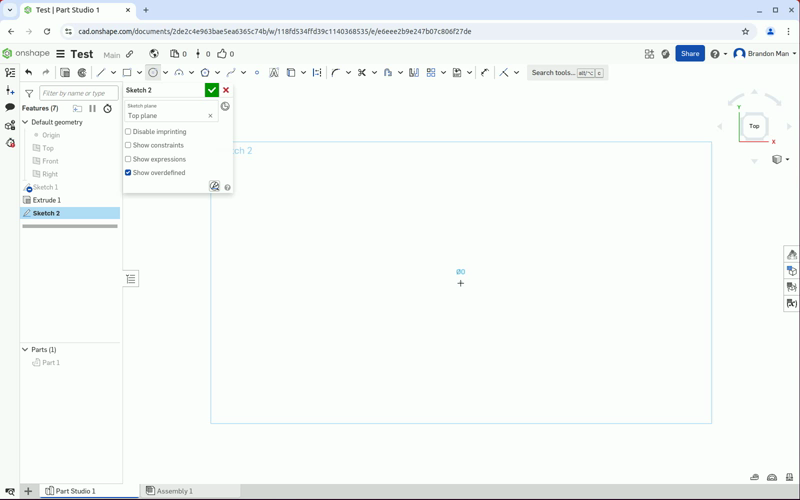
mouse_move(508, 282)
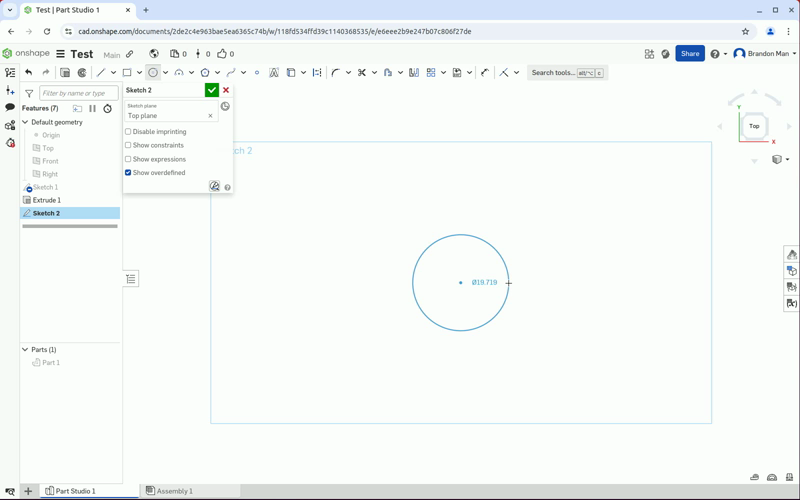
click(508, 282)
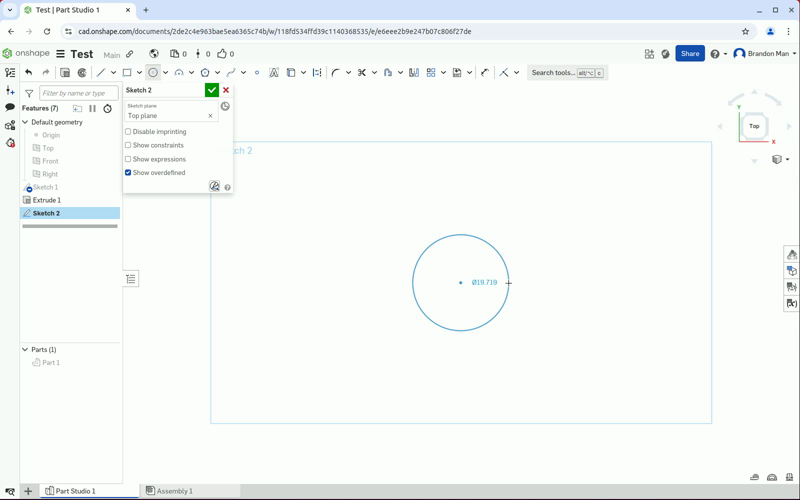
key(esc)
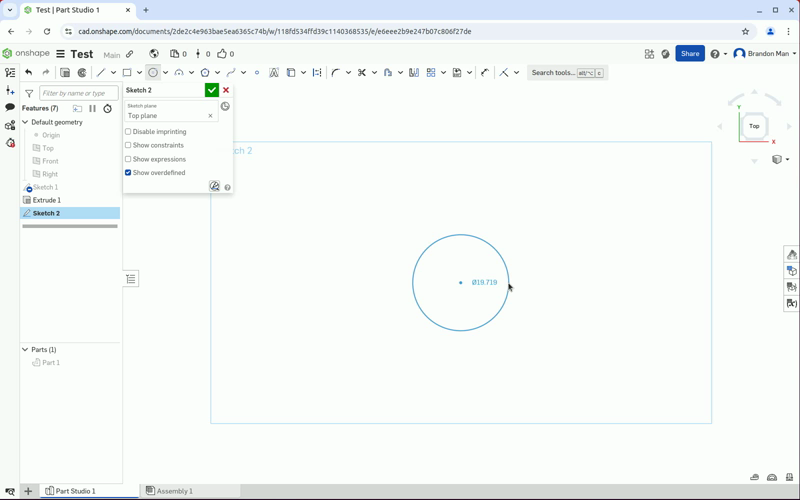
key(c)
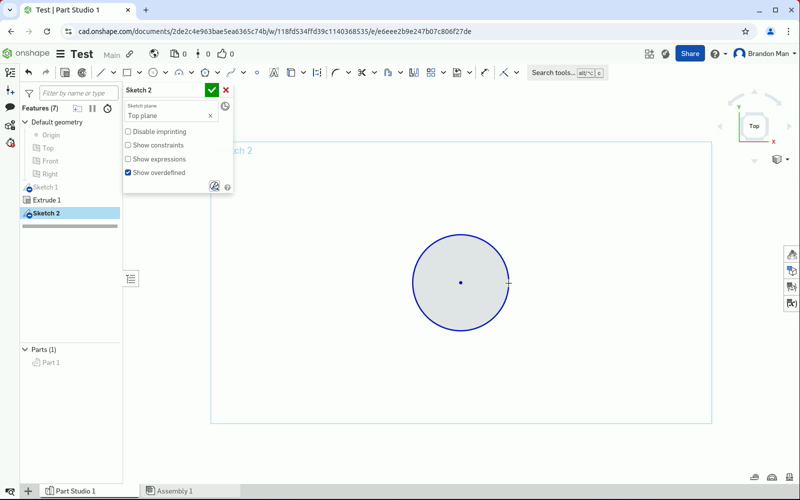
key_down(shift)
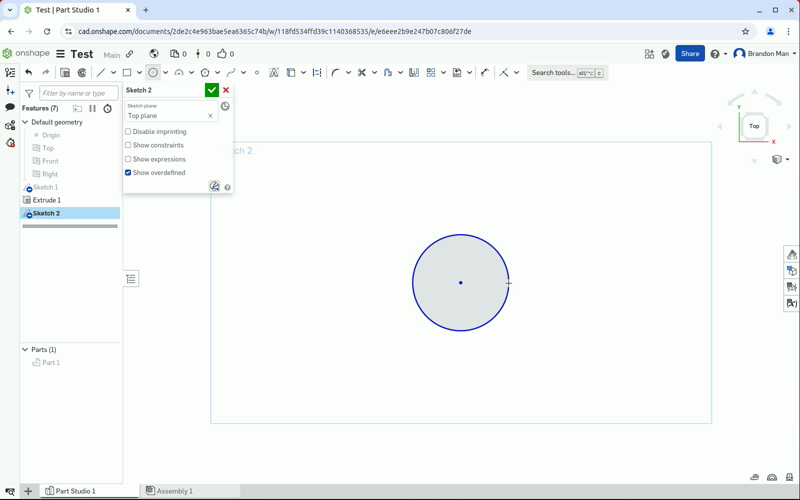
mouse_move(460, 282)
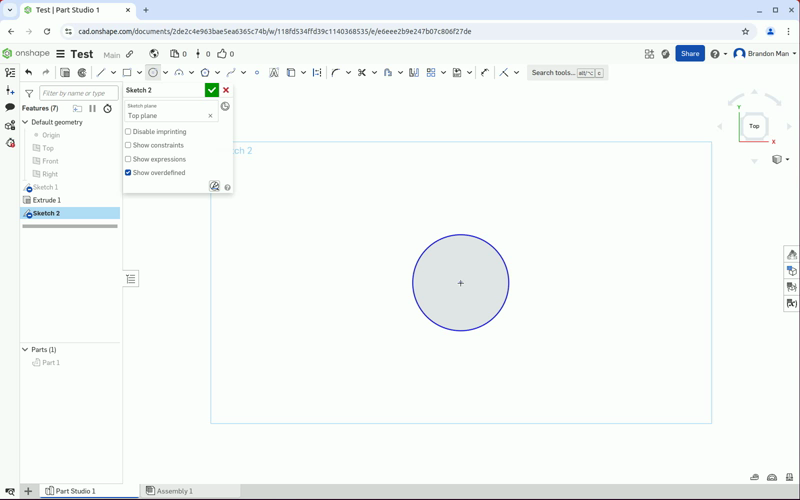
click(460, 282)
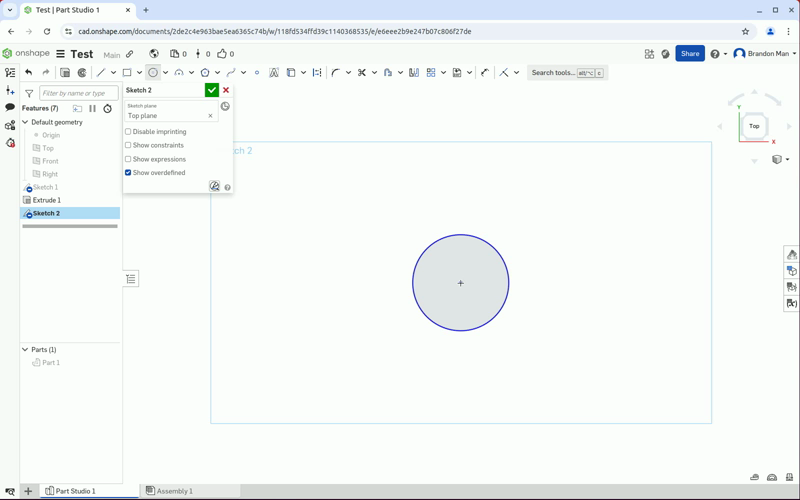
key_up(shift)
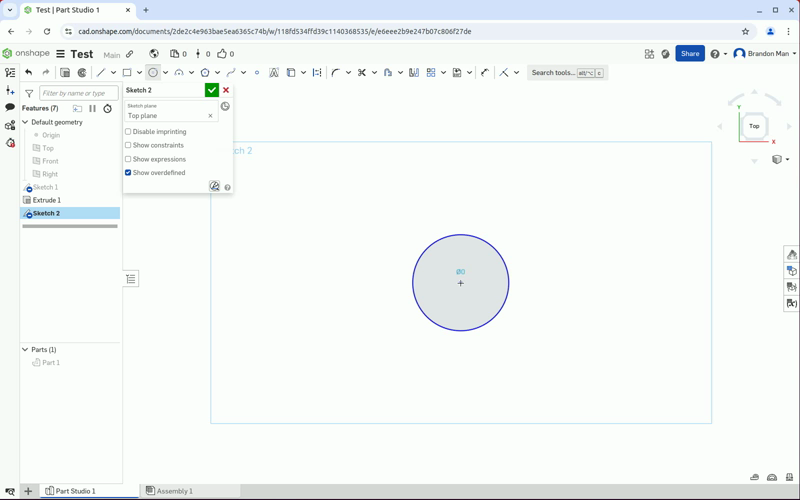
mouse_move(498, 282)
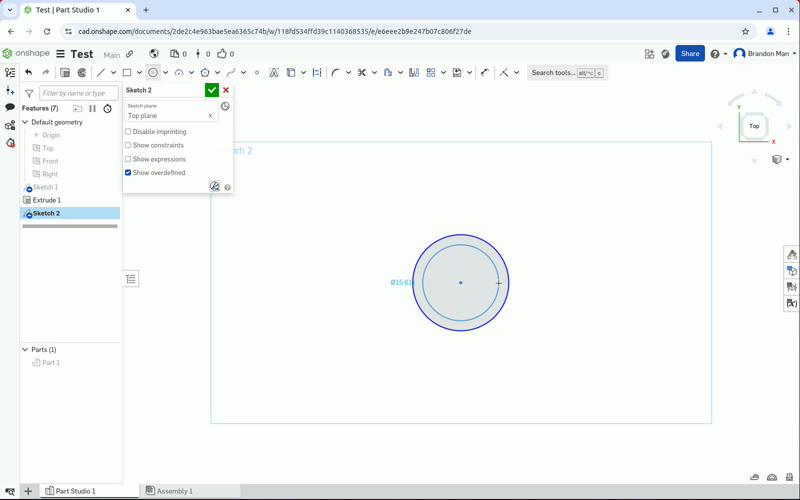
click(498, 282)
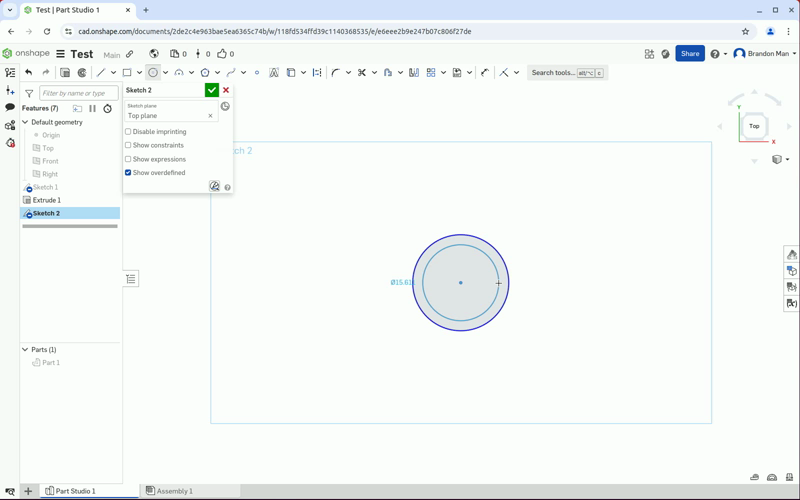
key(esc)
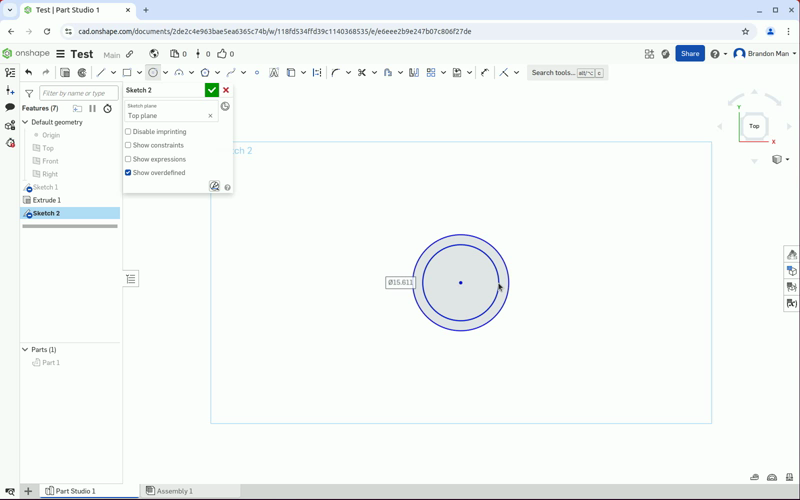
mouse_move(482, 318)
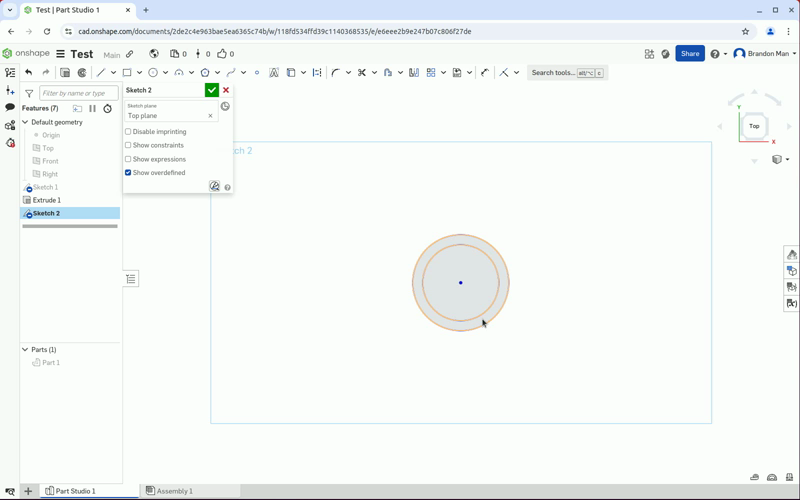
click(482, 318)
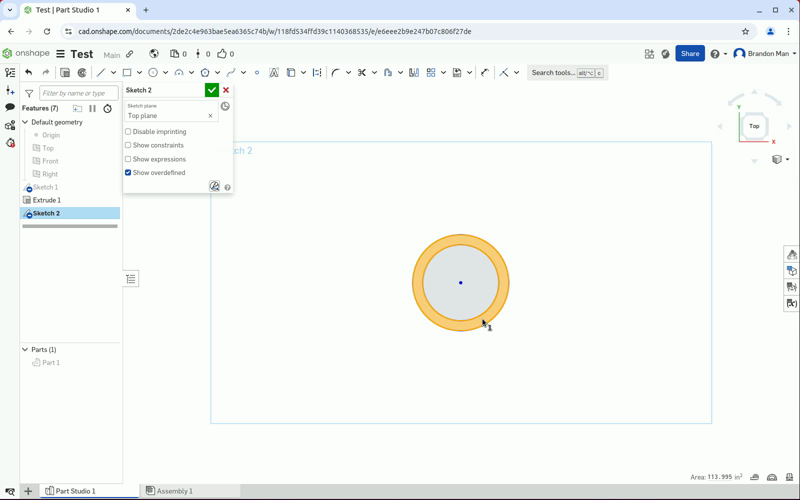
mouse_move(73, 352)
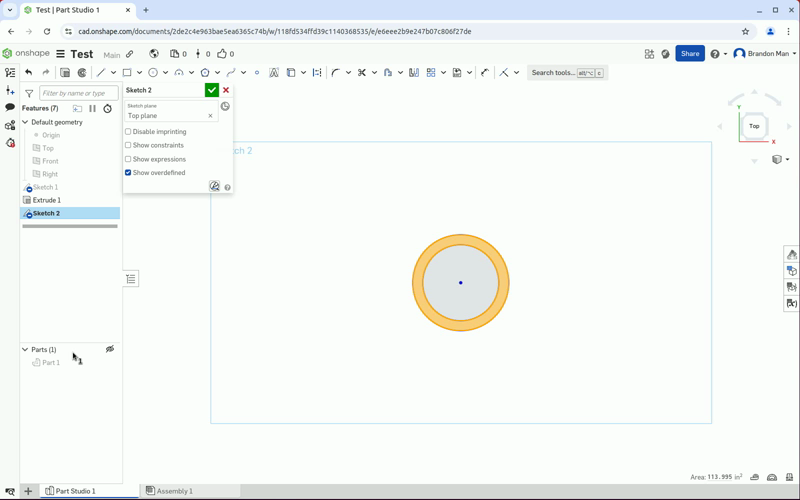
key(shift+y)
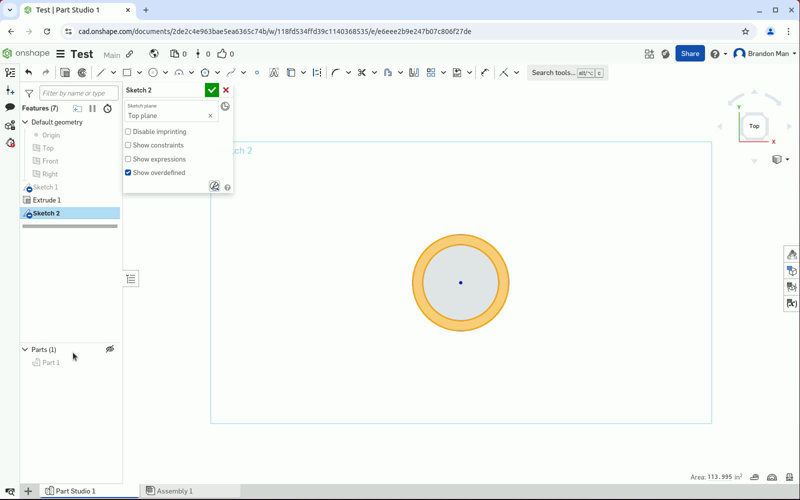
key(shift+e)
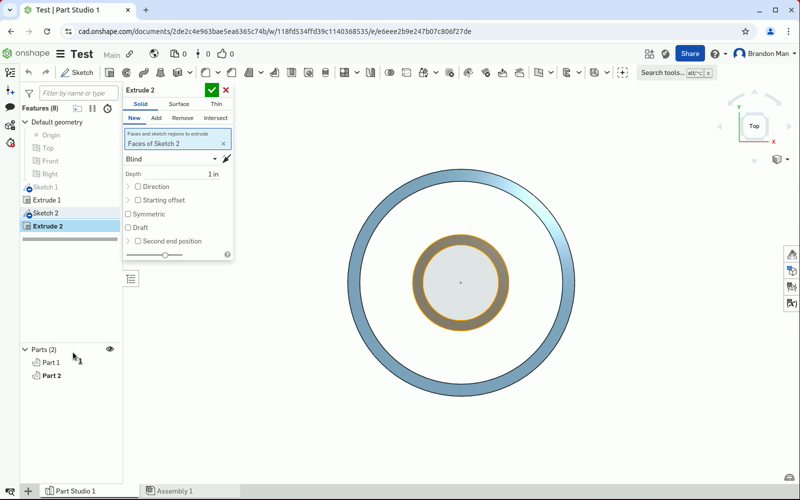
mouse_move(143, 106)
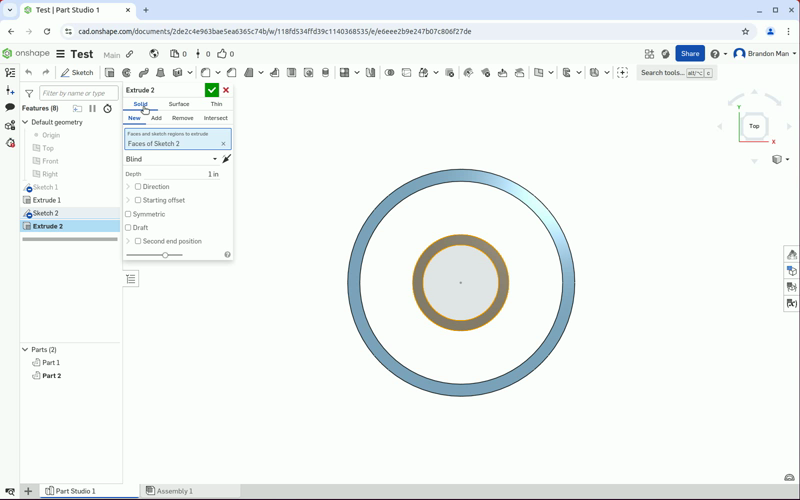
click(143, 106)
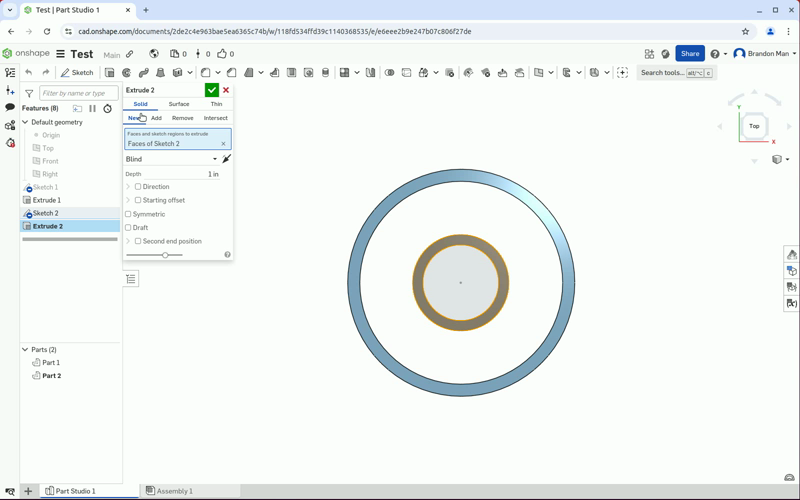
mouse_move(137, 120)
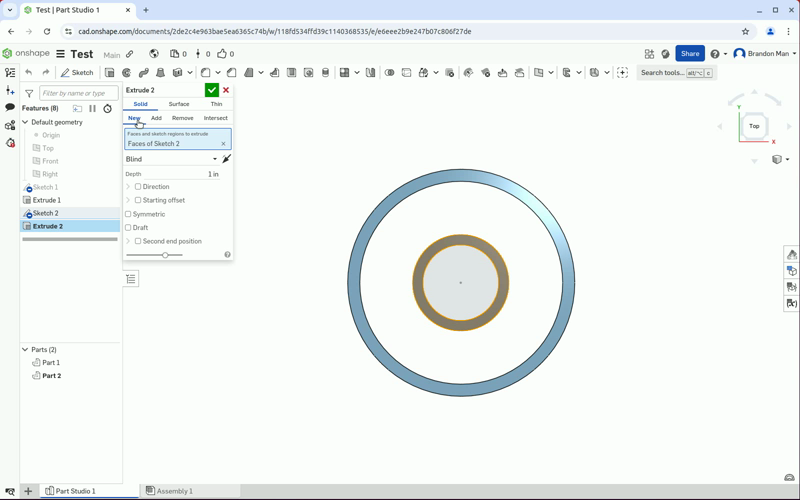
click(137, 120)
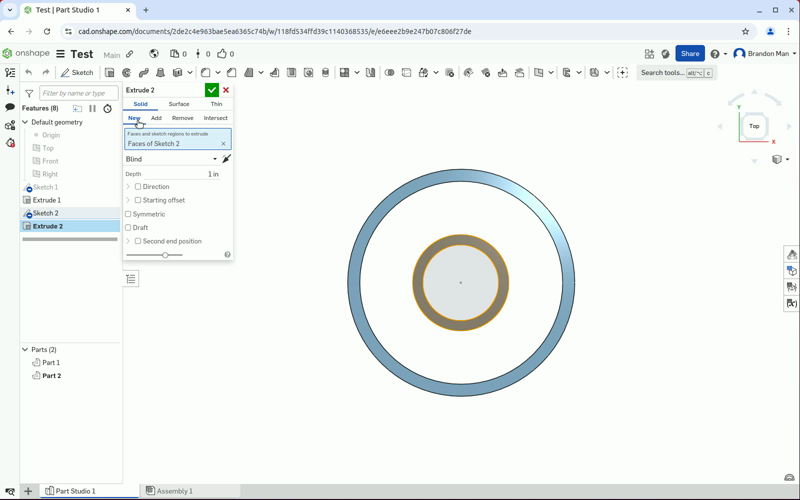
key(tab, 4)
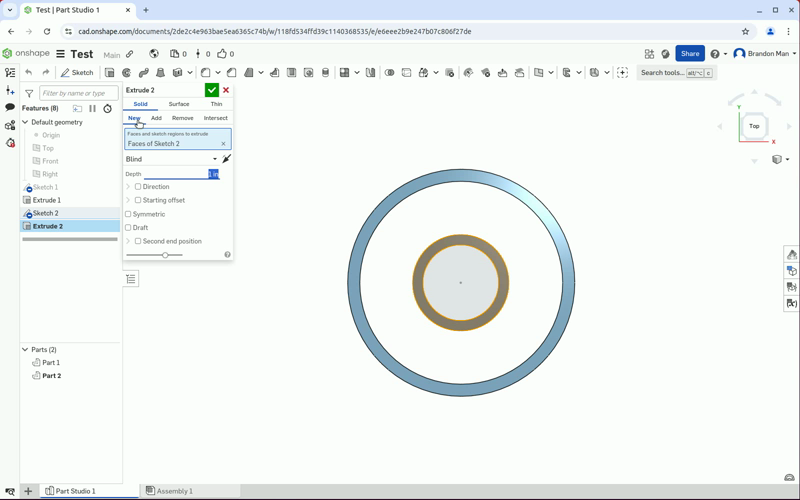
text(20.702)
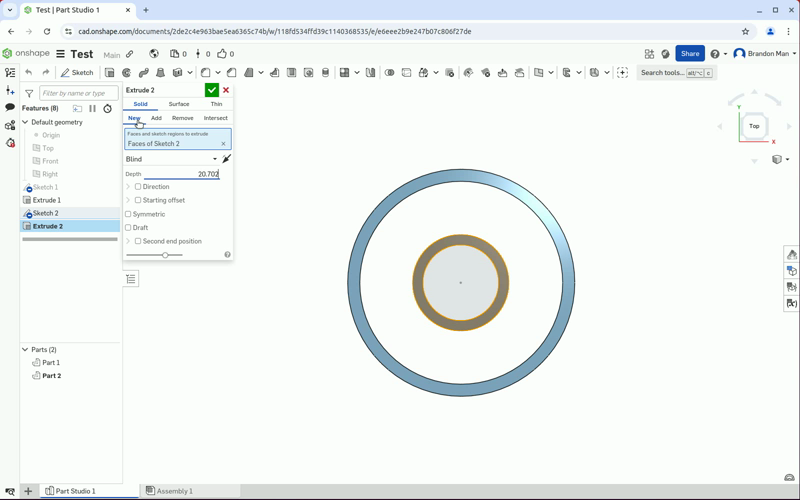
key(tab, 3)
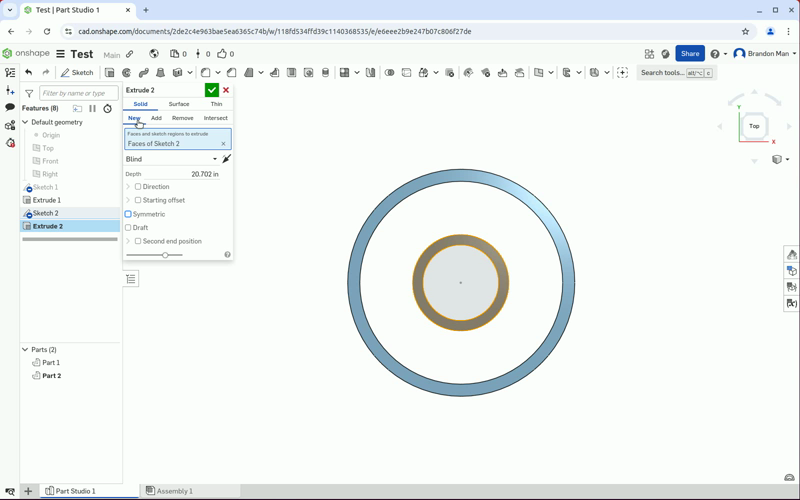
key(space)
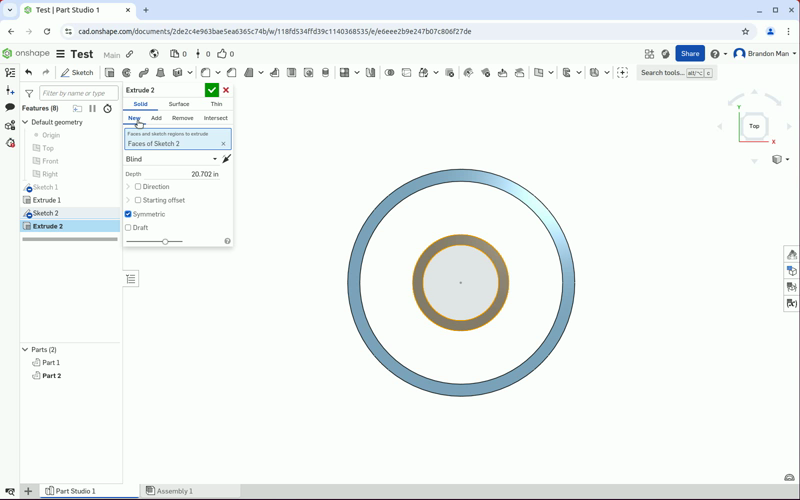
key(enter)
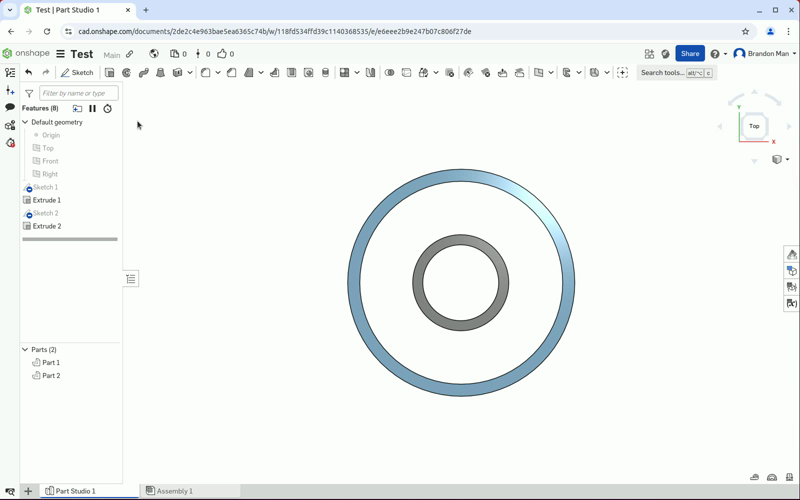
key(shift+h)
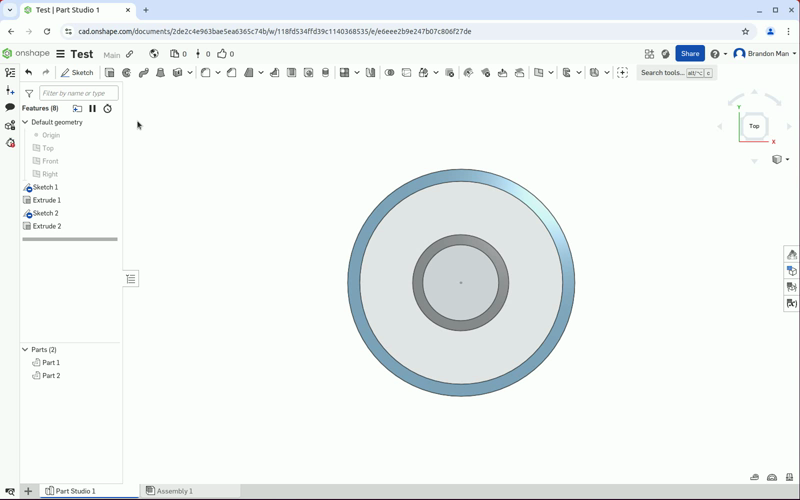
key(shift+h)
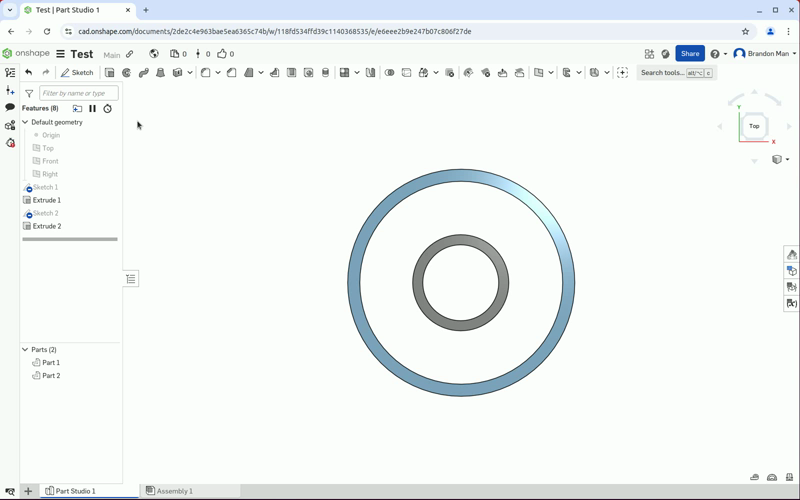
mouse_move(73, 189)
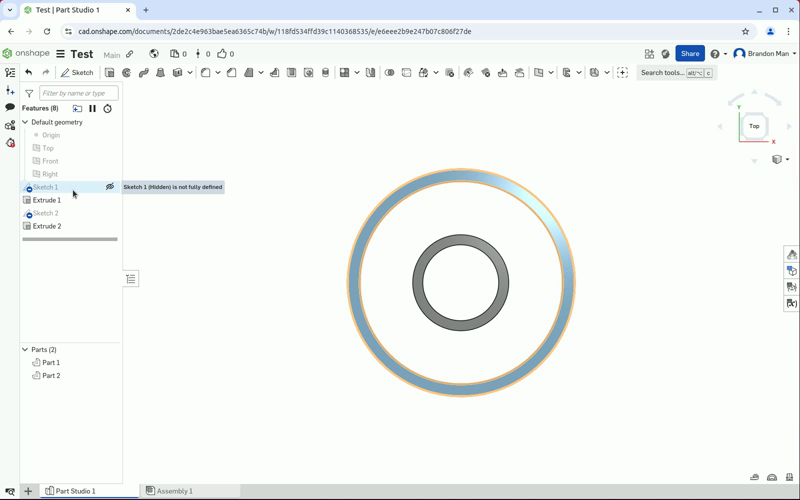
click(73, 189)
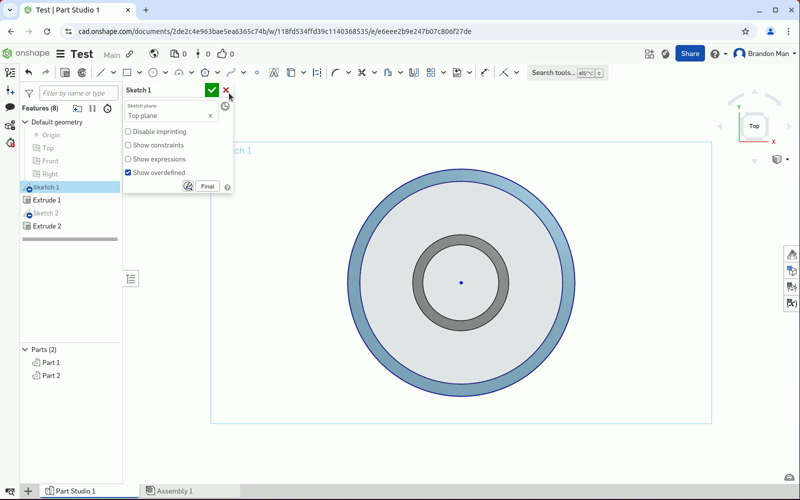
mouse_move(229, 92)
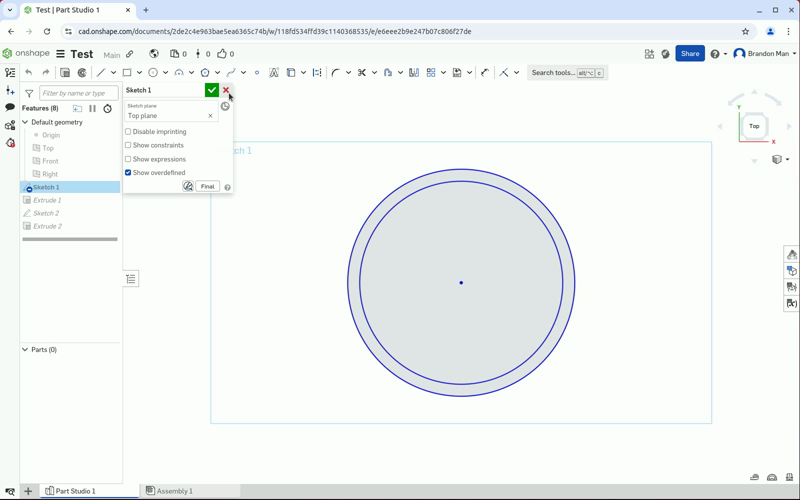
click(229, 92)
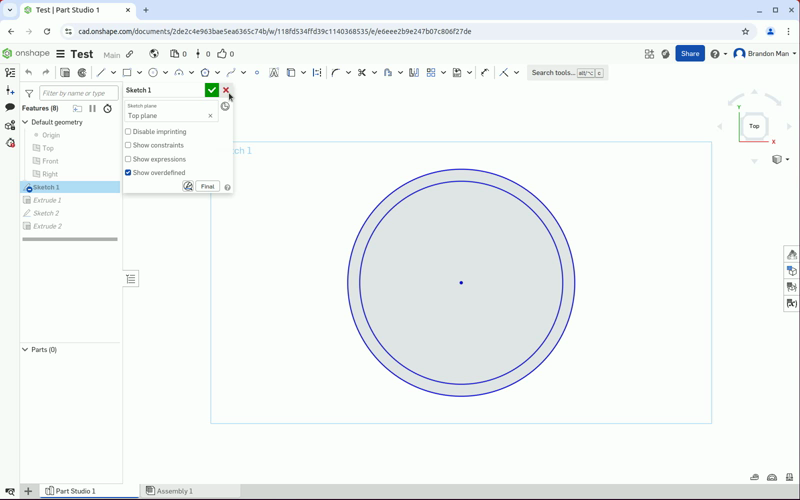
key(shift+s)
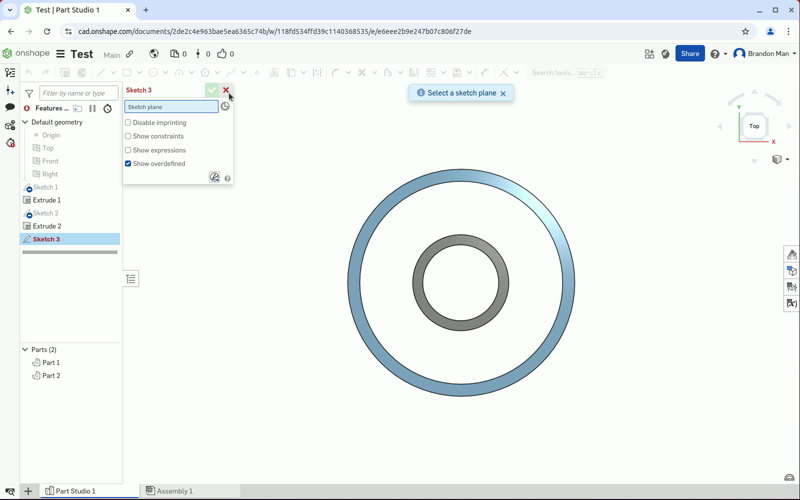
mouse_move(73, 150)
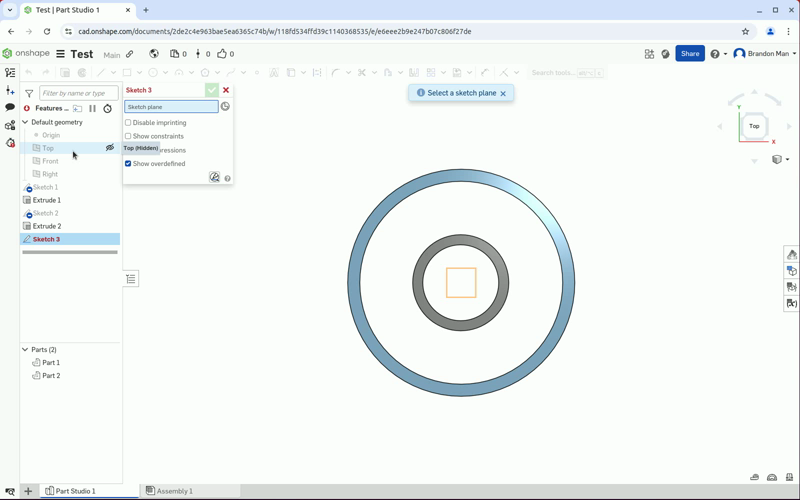
click(73, 150)
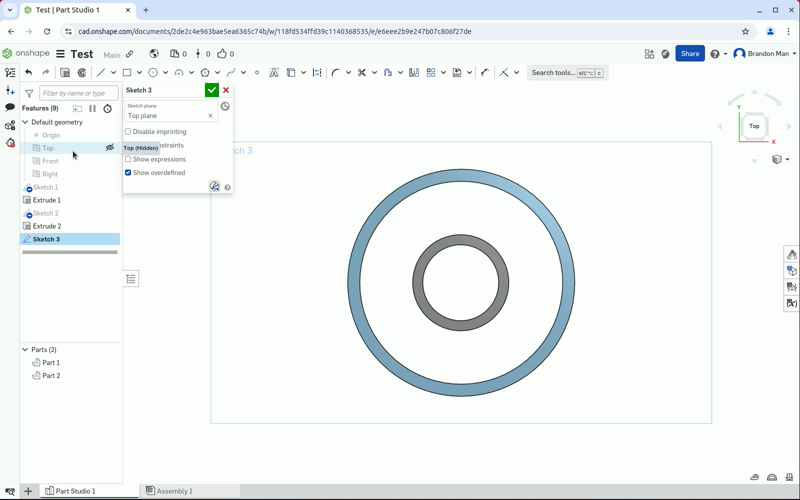
mouse_move(73, 352)
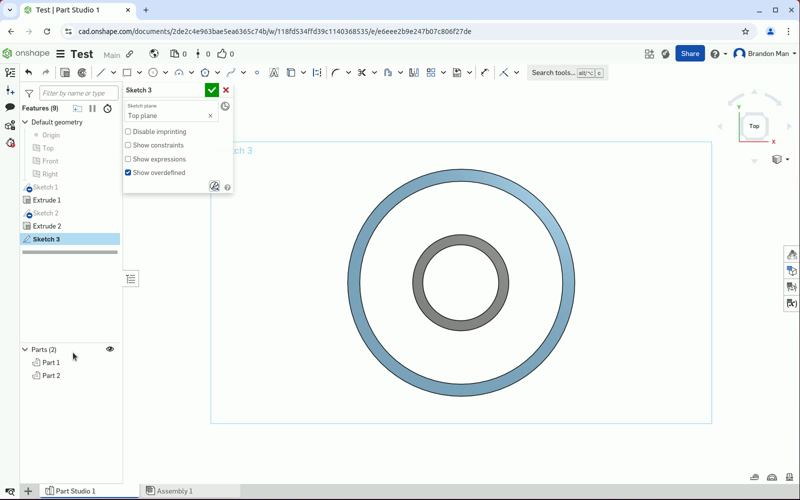
key(y)
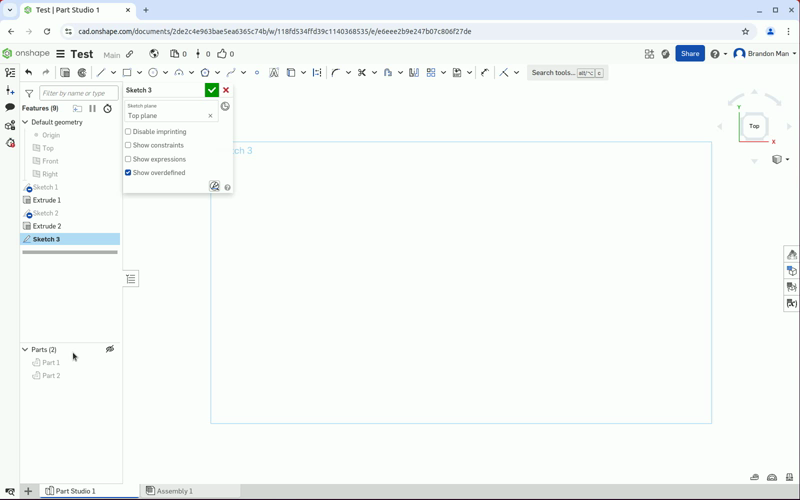
key(c)
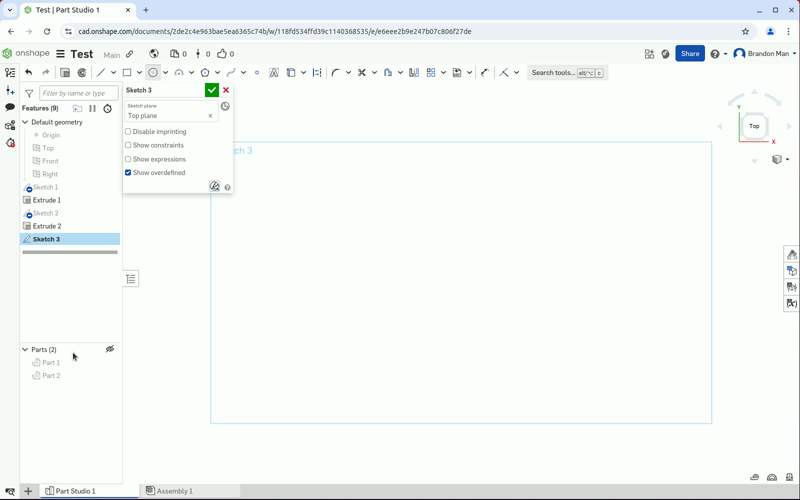
key_down(shift)
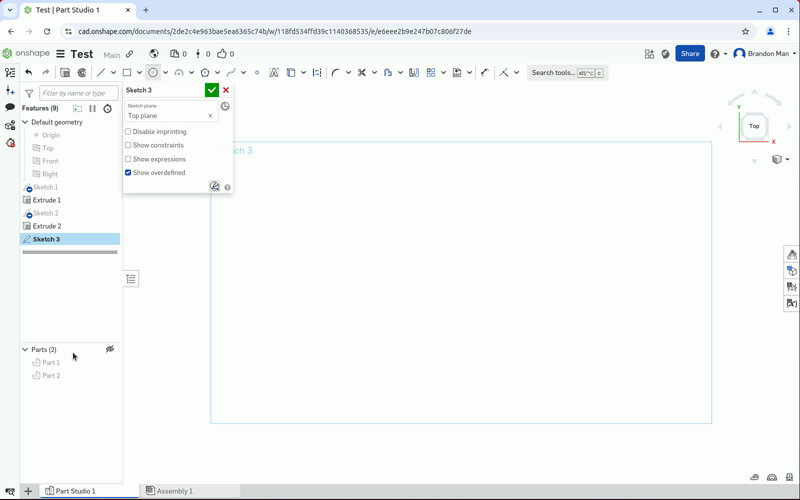
mouse_move(461, 282)
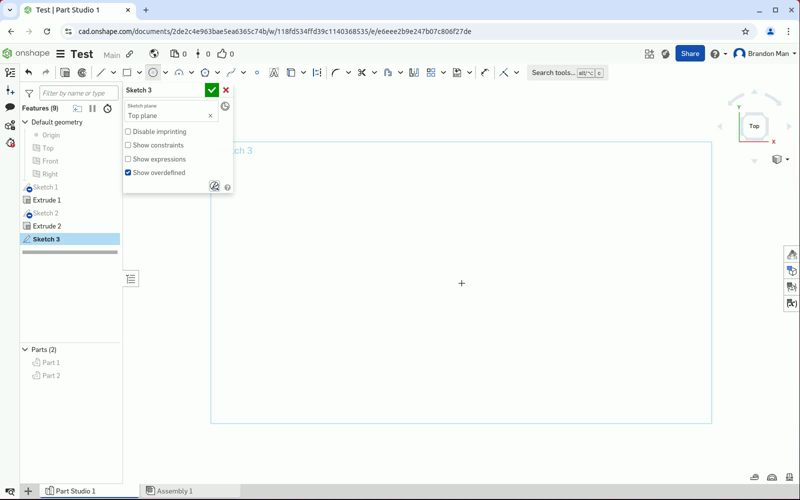
click(461, 282)
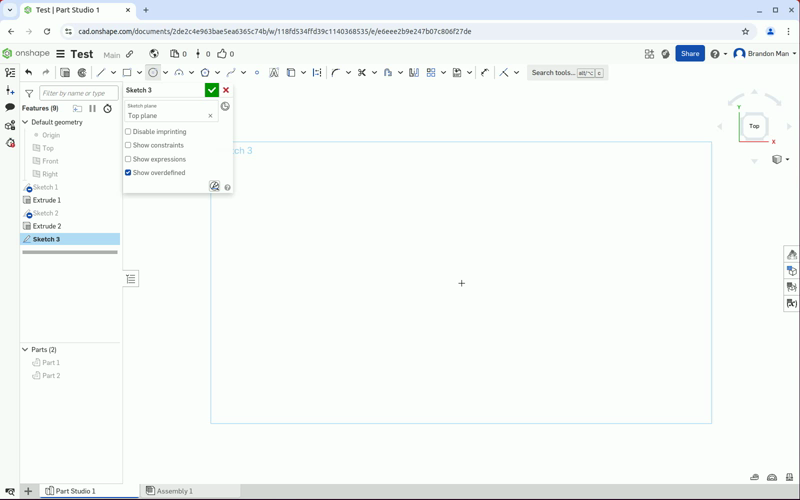
key_up(shift)
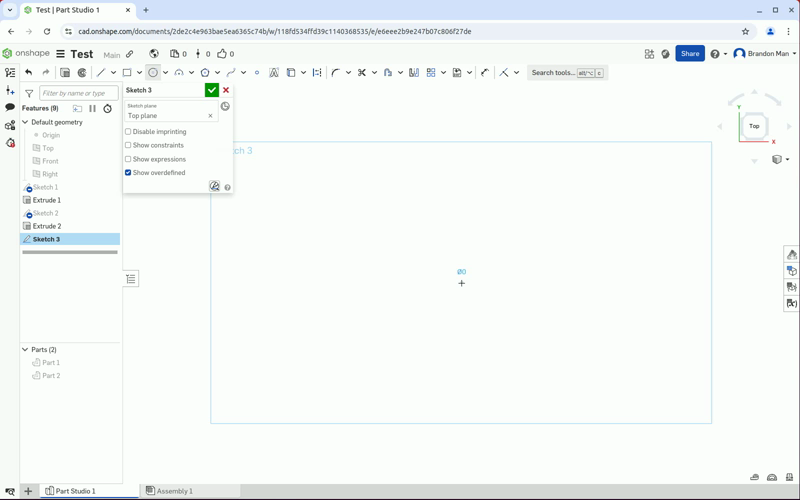
mouse_move(565, 282)
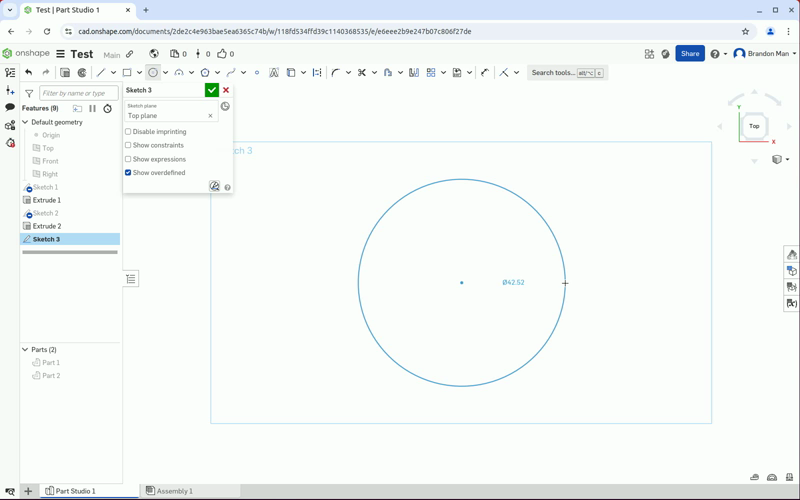
click(565, 282)
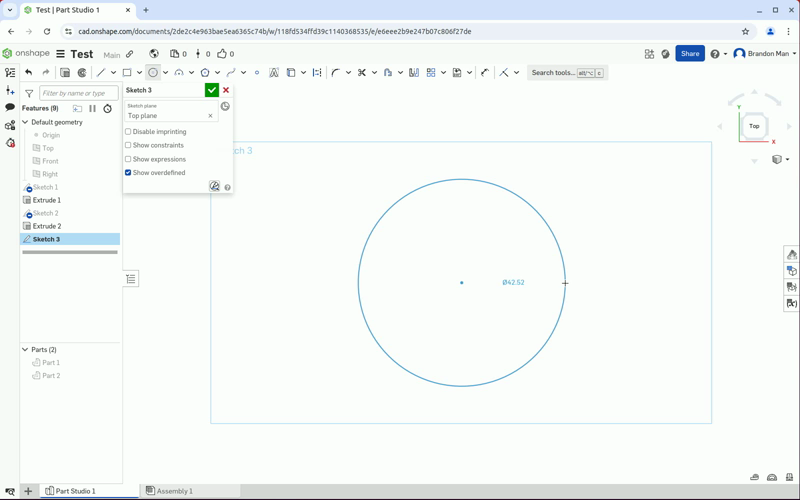
key(esc)
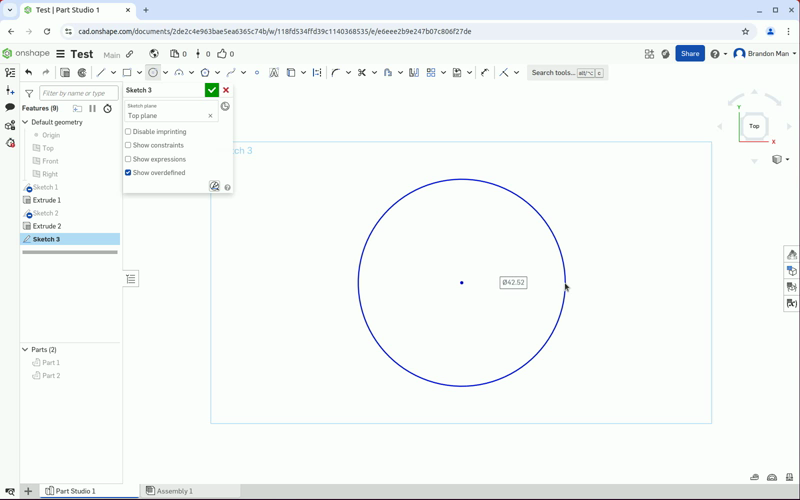
key(c)
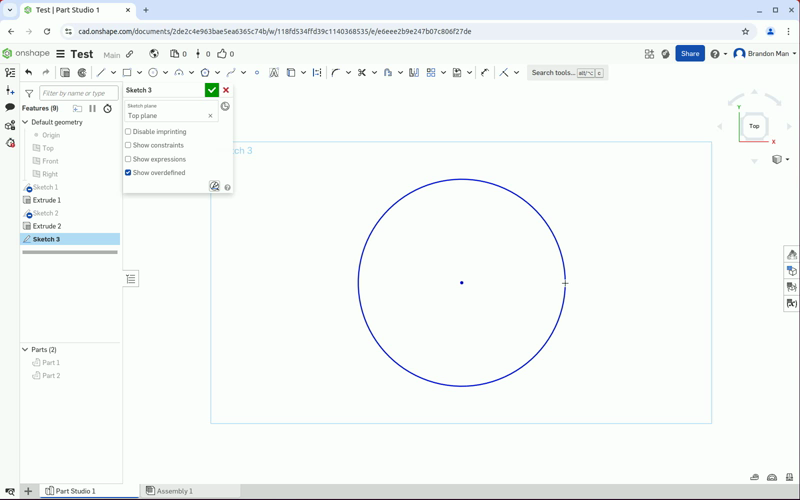
key_down(shift)
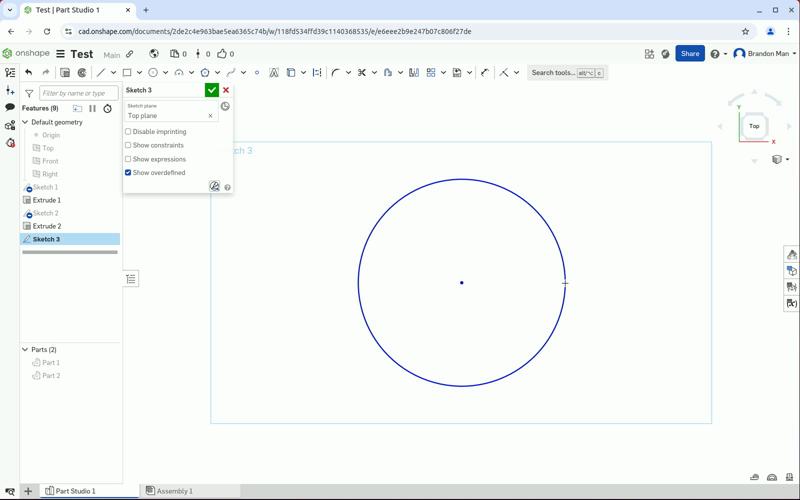
mouse_move(461, 282)
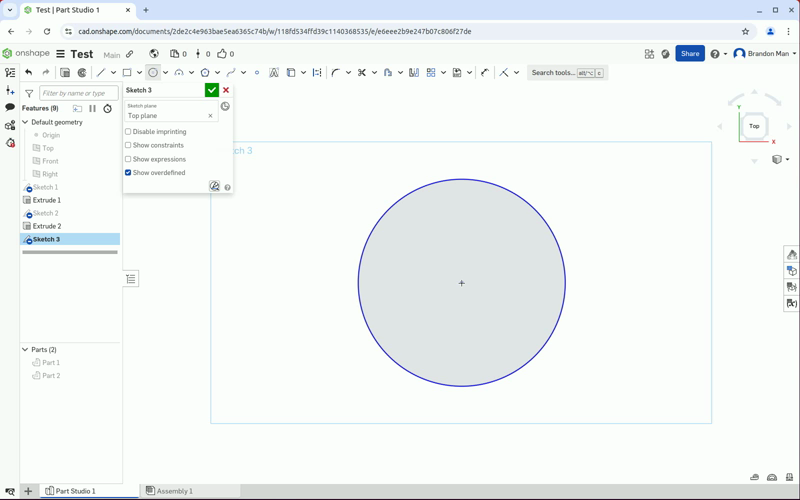
click(461, 282)
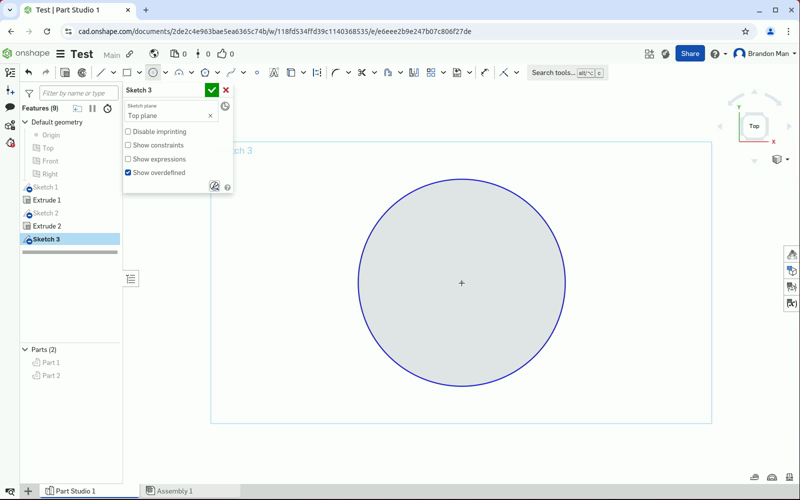
key_up(shift)
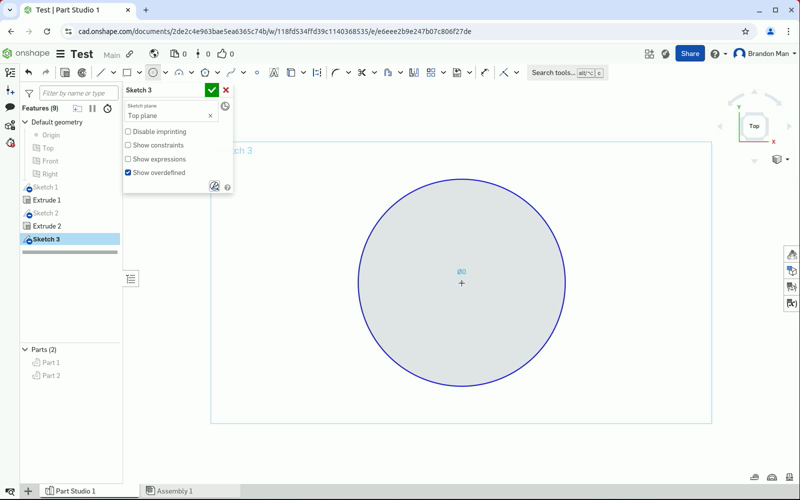
mouse_move(509, 282)
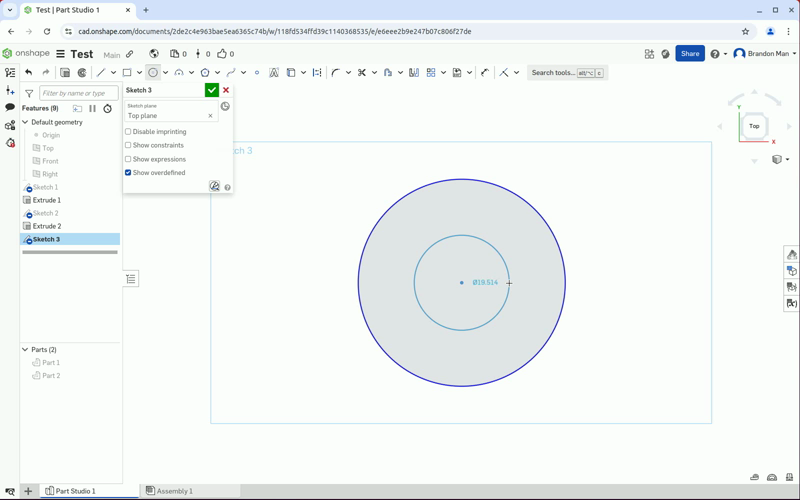
click(509, 282)
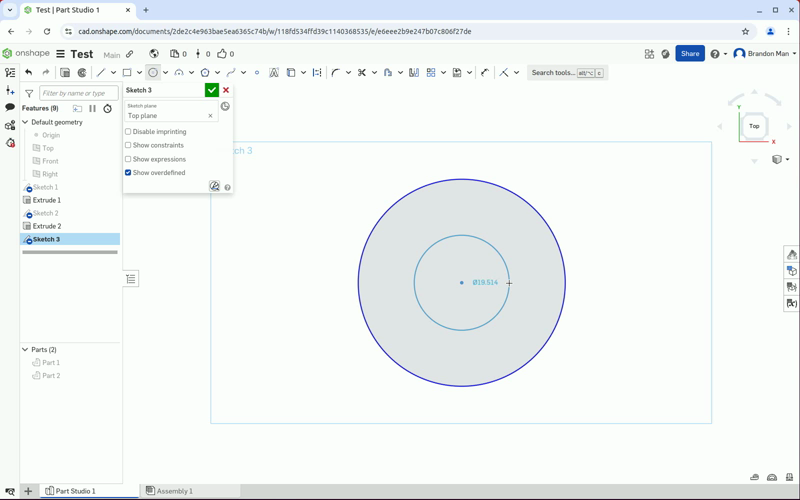
key(esc)
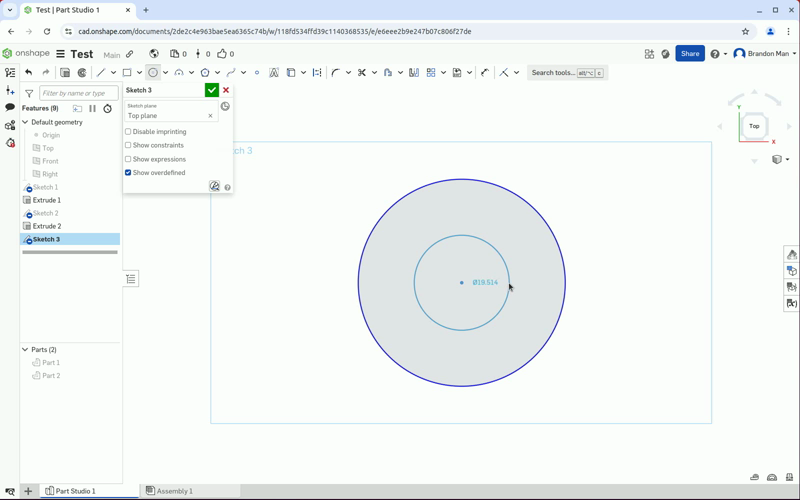
mouse_move(514, 322)
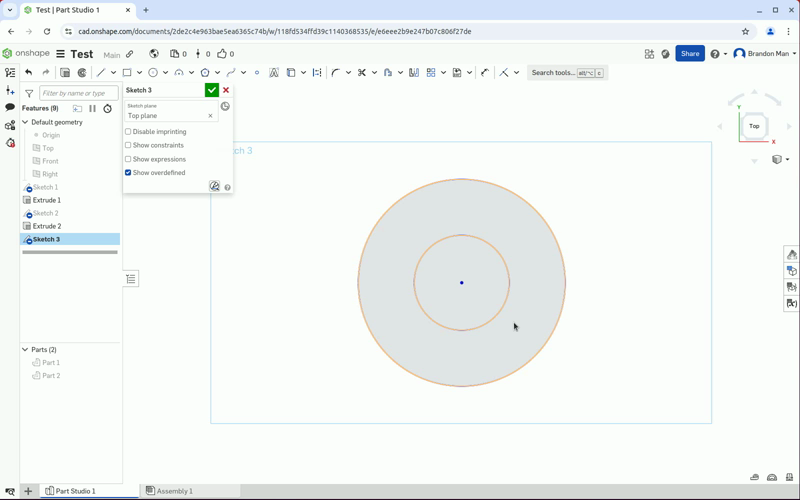
click(514, 322)
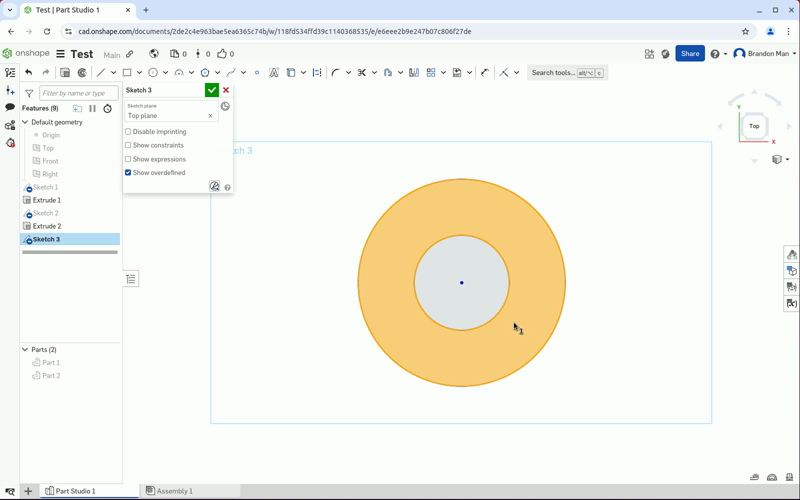
mouse_move(73, 352)
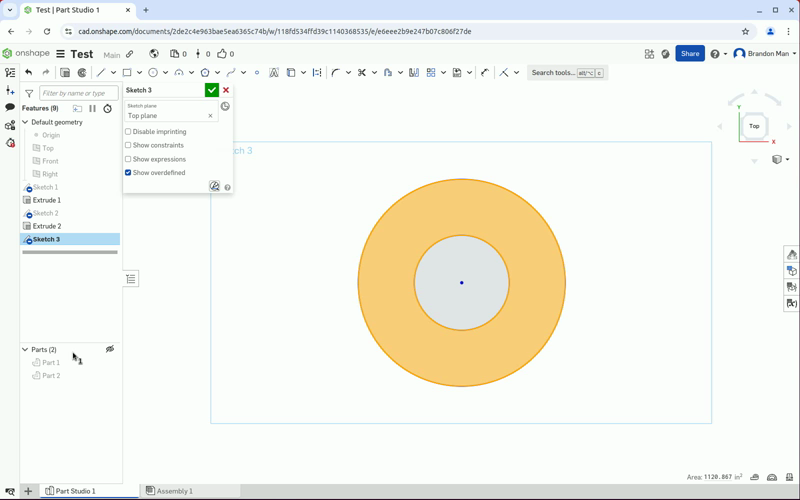
key(shift+y)
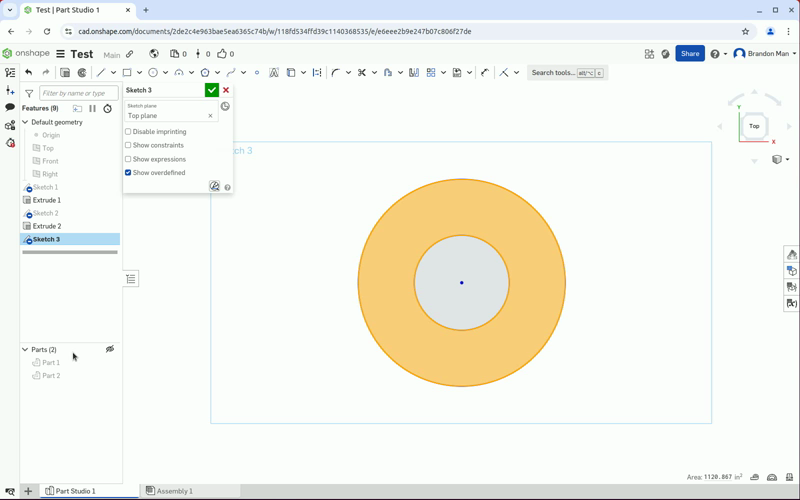
key(shift+e)
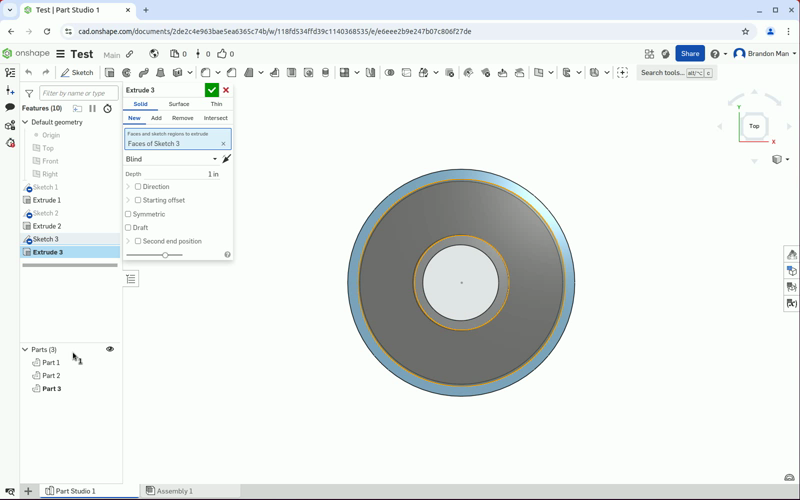
mouse_move(143, 106)
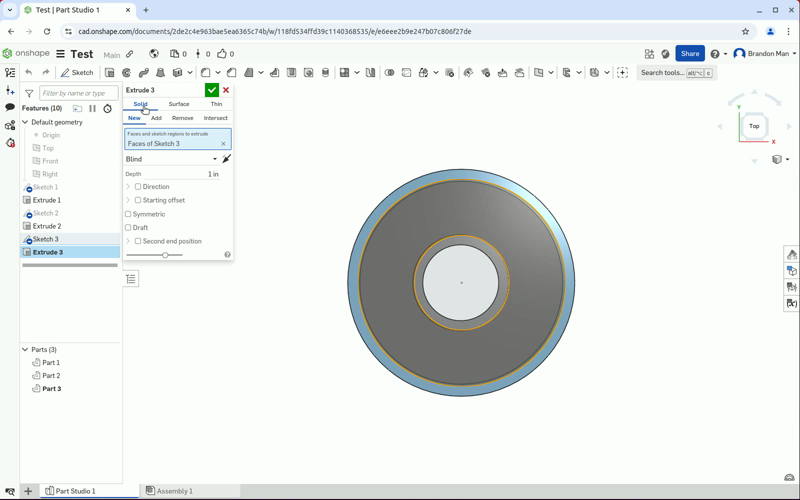
click(143, 106)
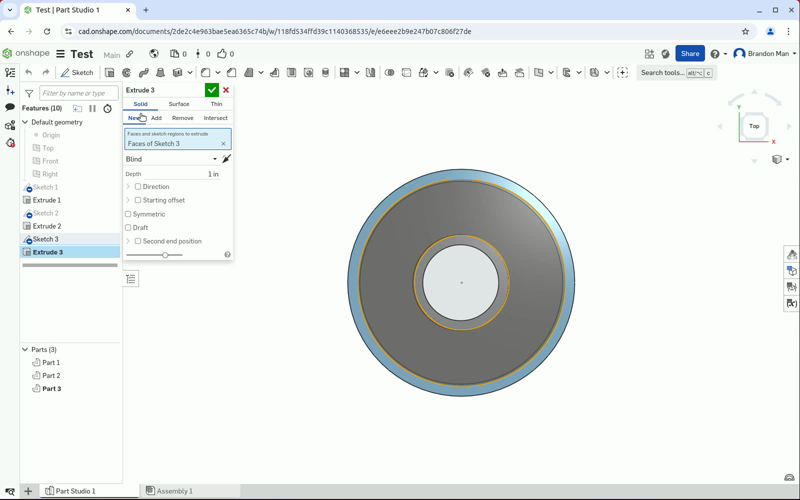
mouse_move(137, 120)
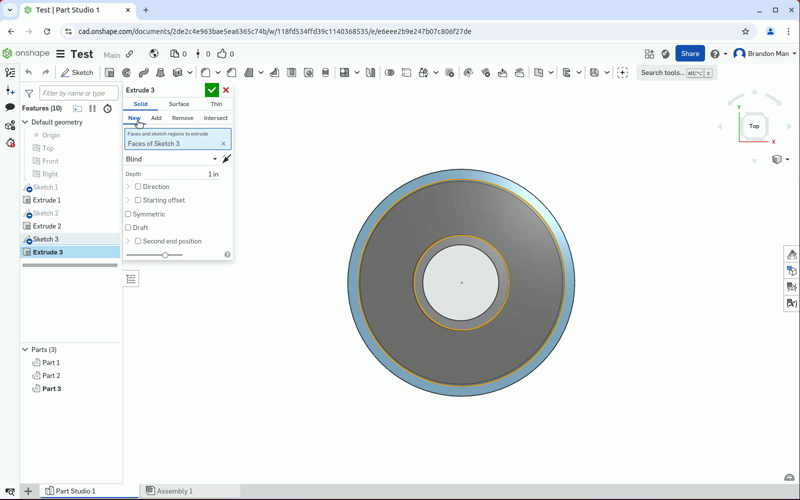
click(137, 120)
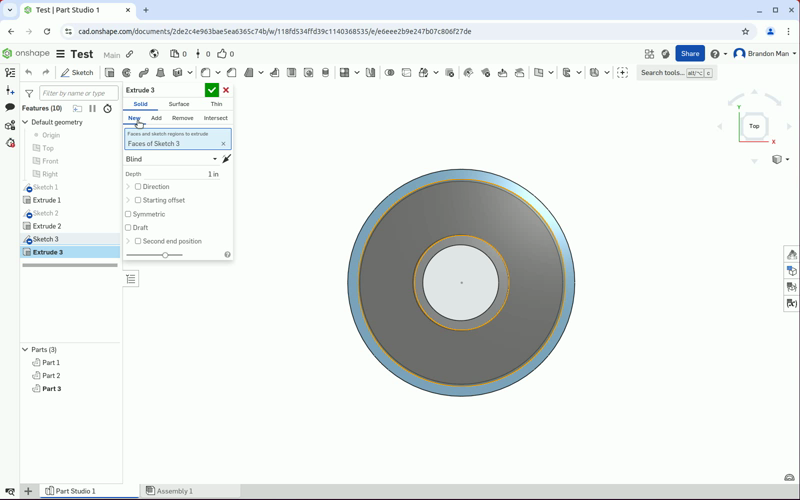
key(tab, 4)
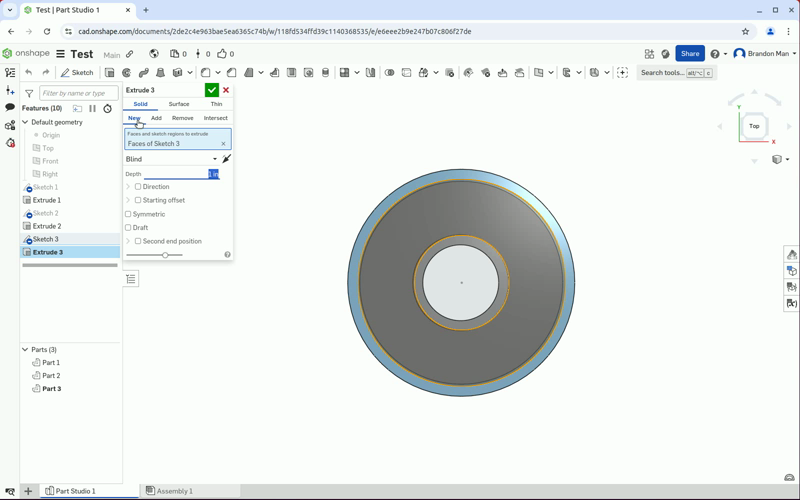
text(16.368)
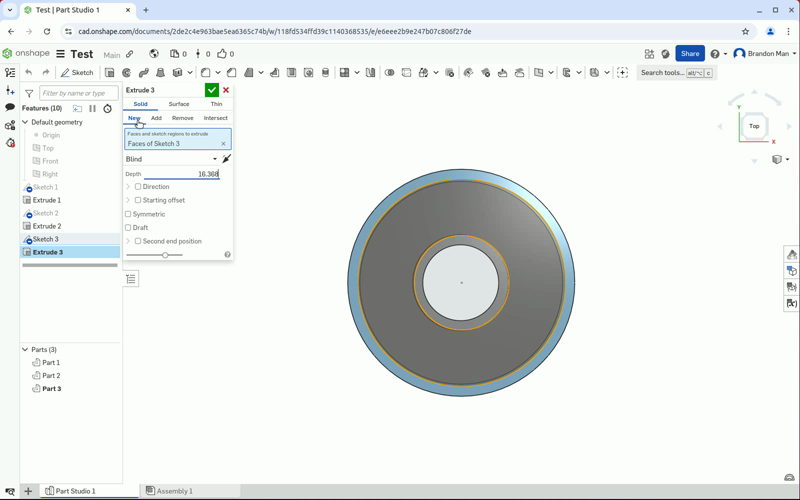
key(tab, 3)
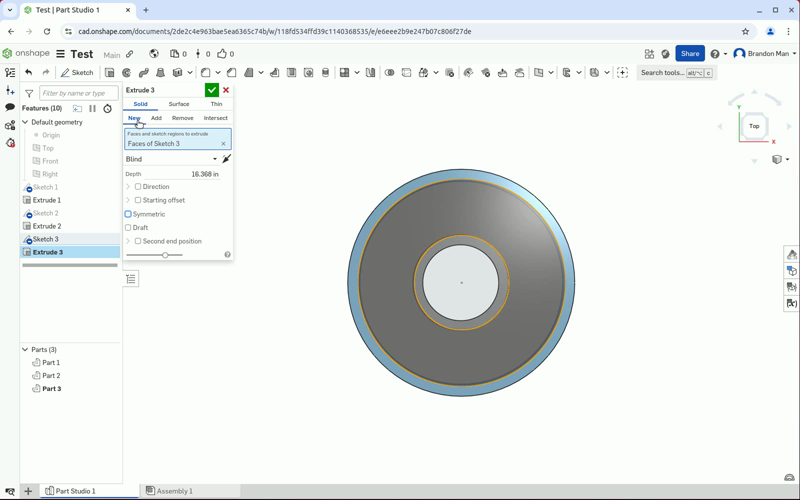
key(space)
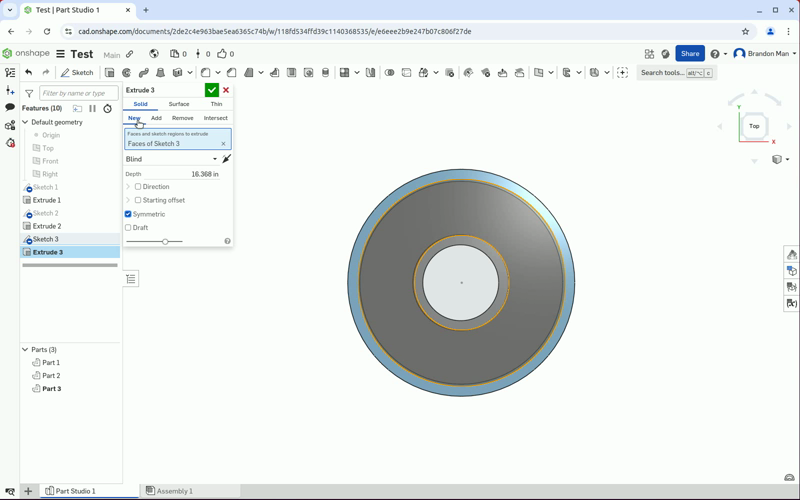
key(enter)
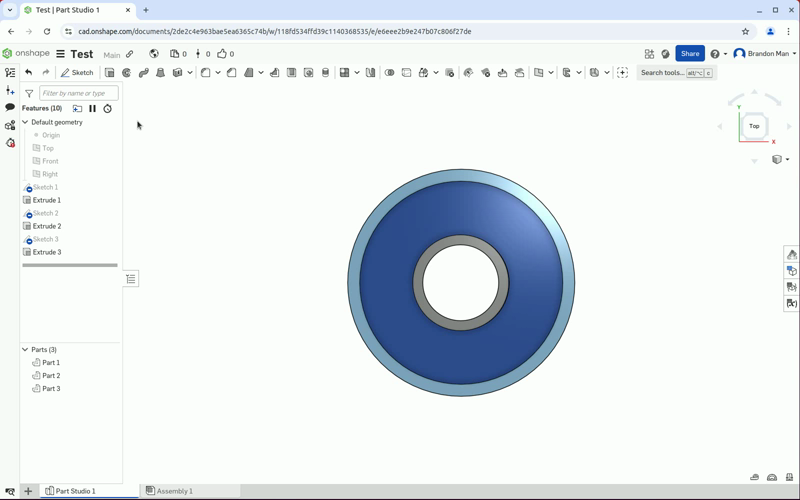
key(shift+h)
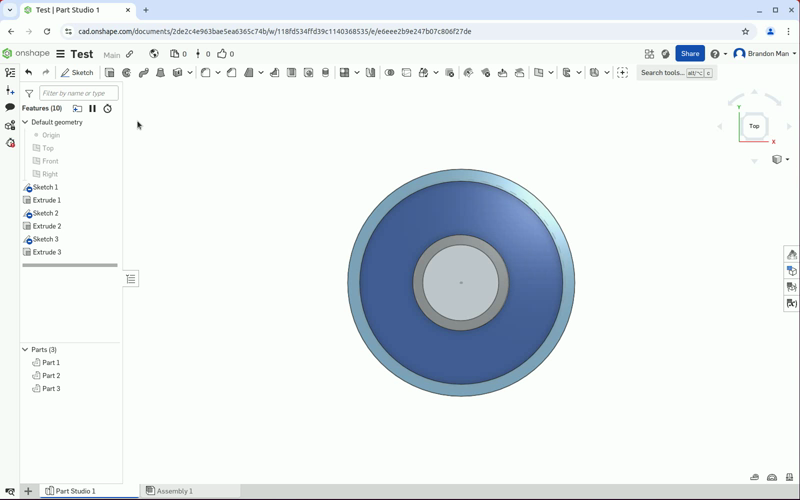
key(shift+h)
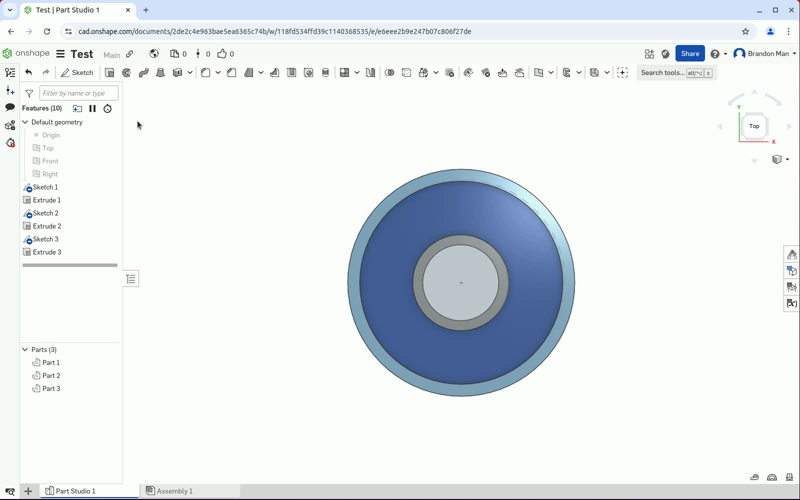
key(shift+7)
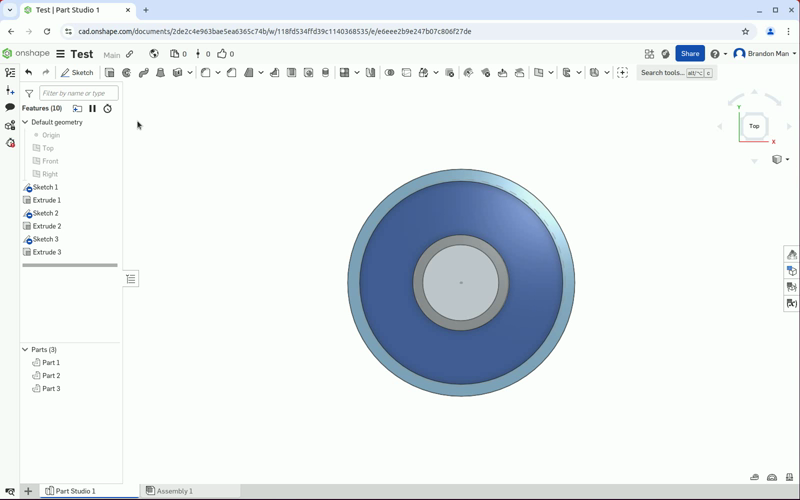
key(up, 3)
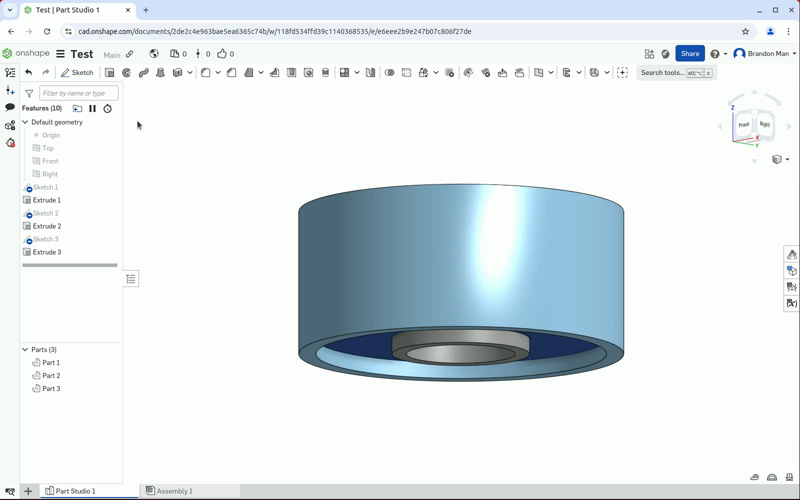
key(left, 3)
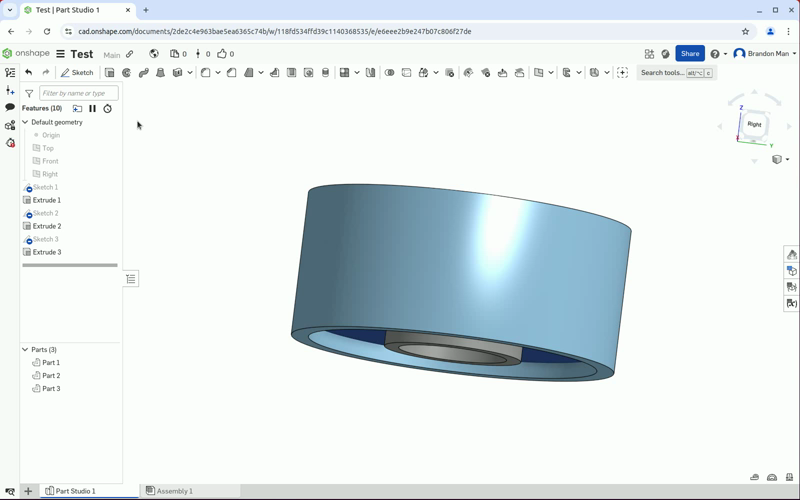
key(right, 3)
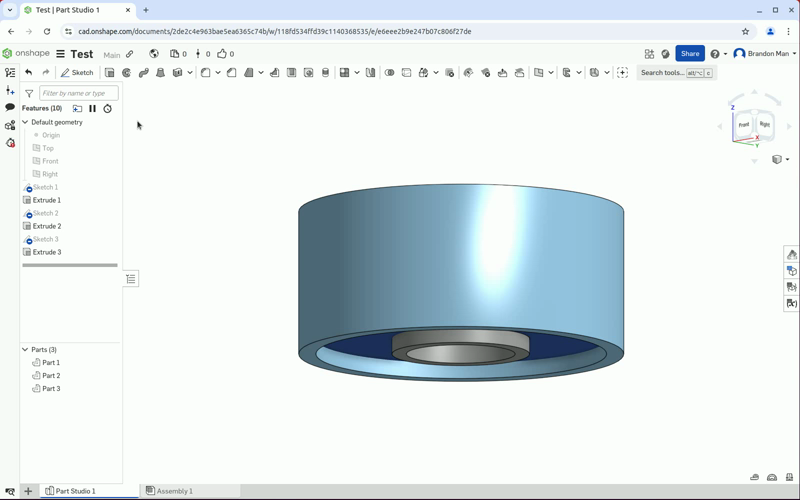
key(down, 3)
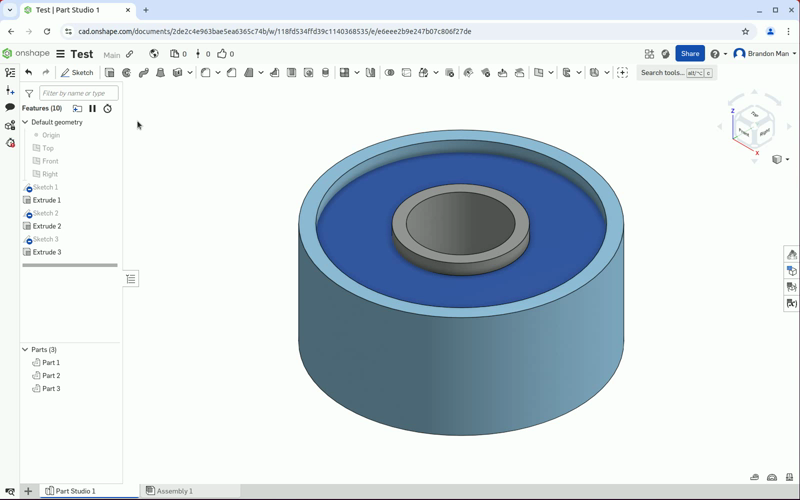
mouse_move(73, 189)
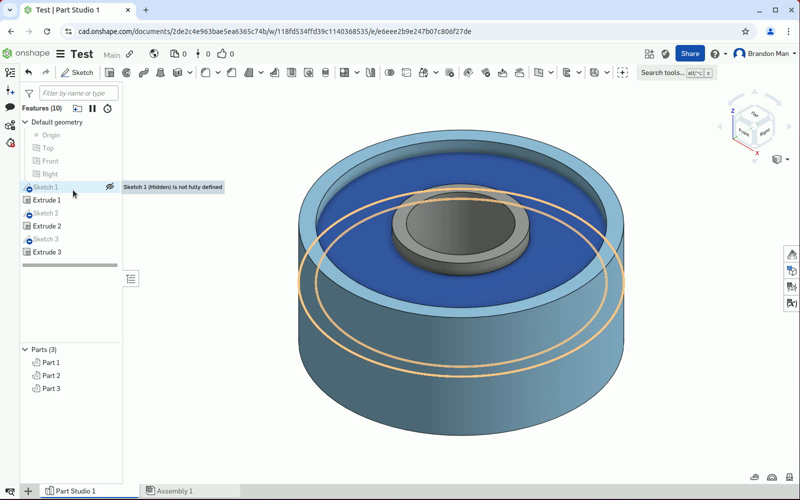
click(73, 189)